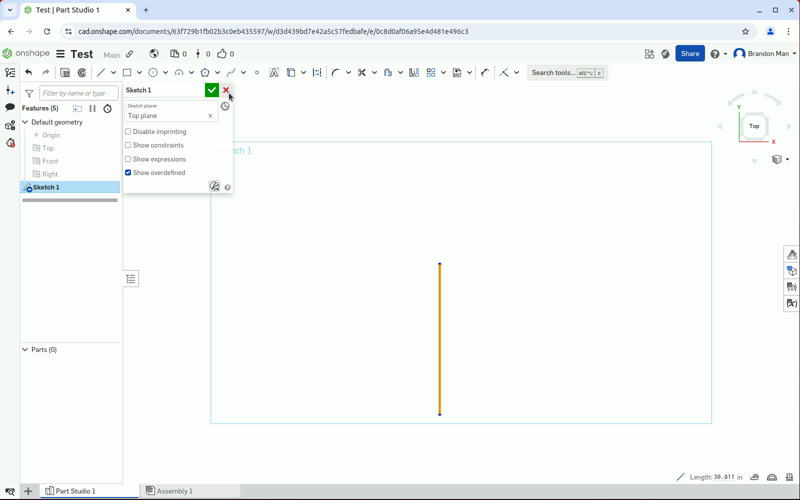
key(shift+h)
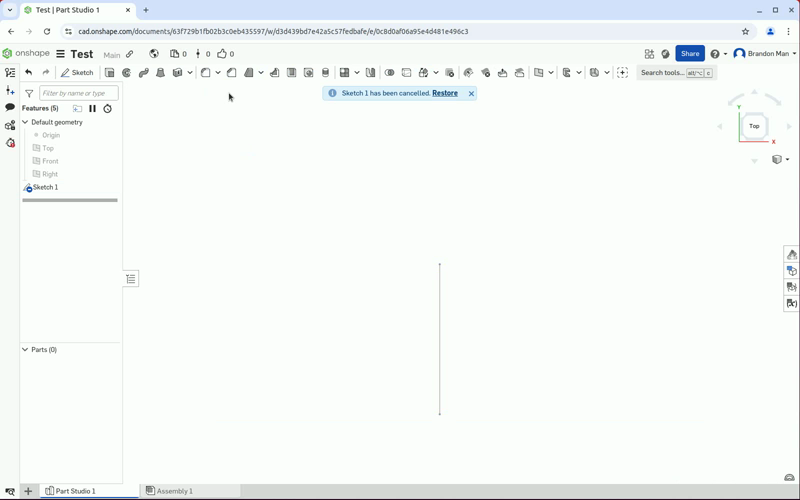
key(shift+s)
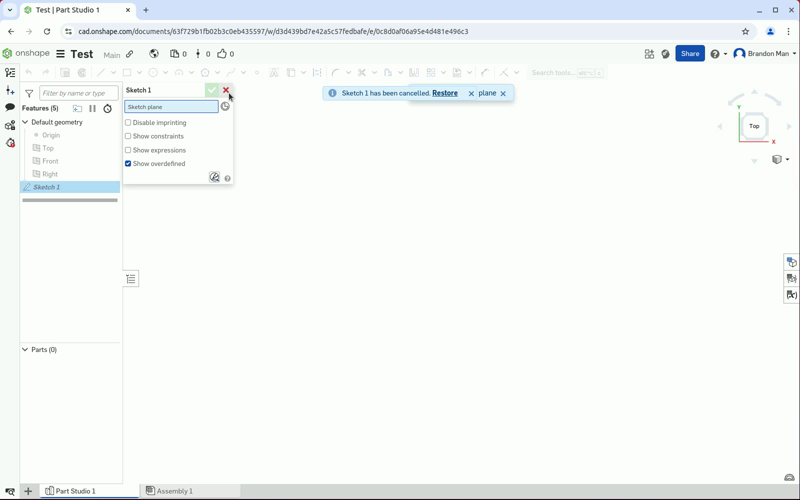
mouse_move(73, 150)
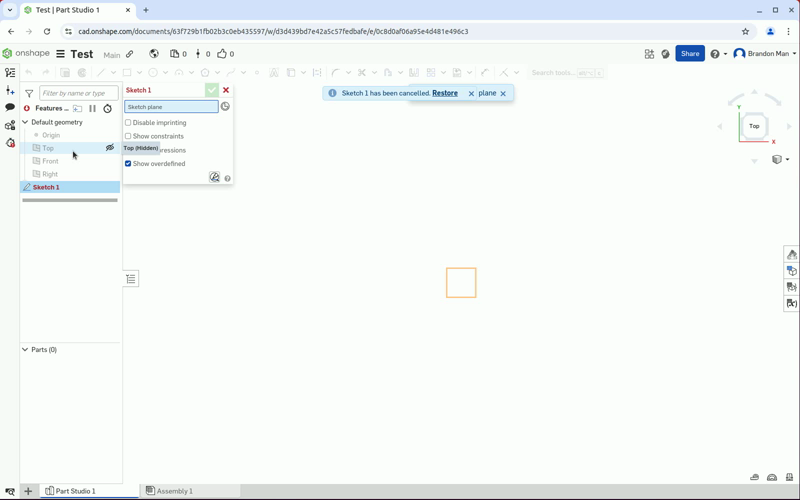
click(73, 150)
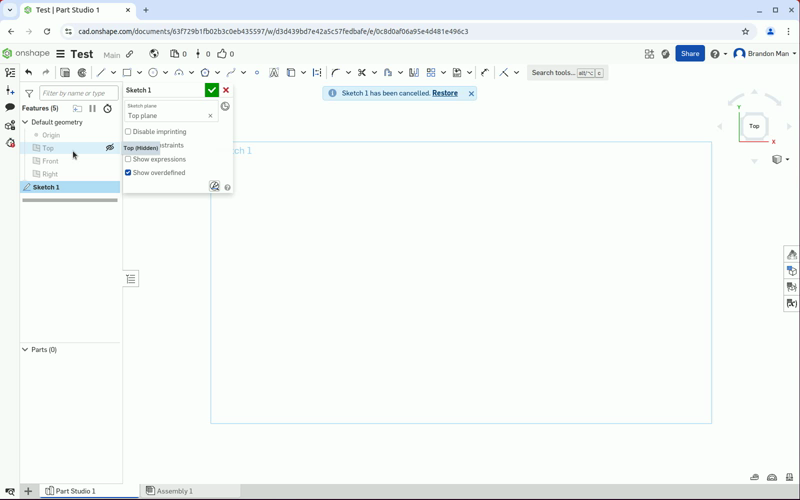
mouse_move(73, 352)
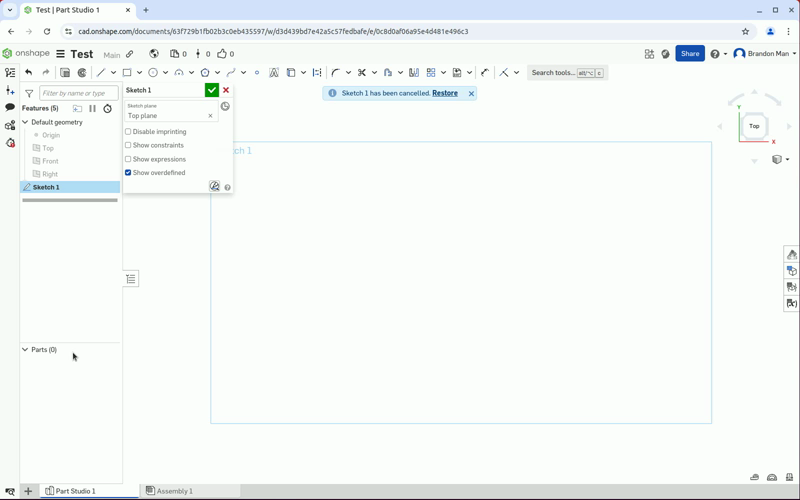
key(y)
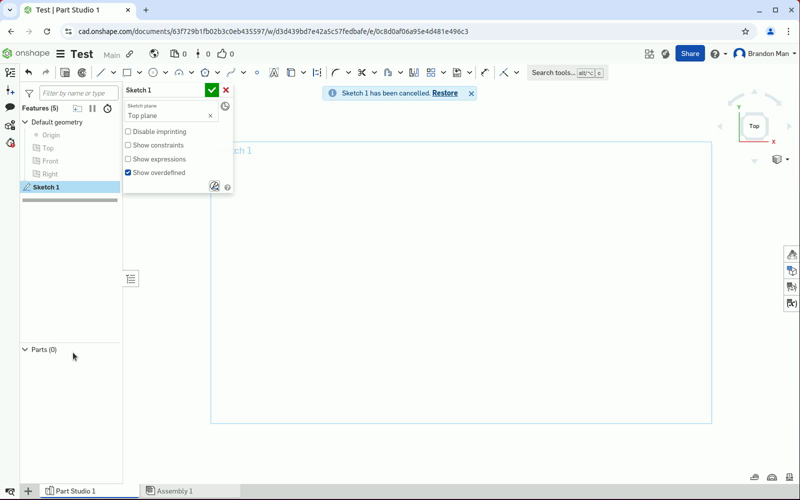
key(l)
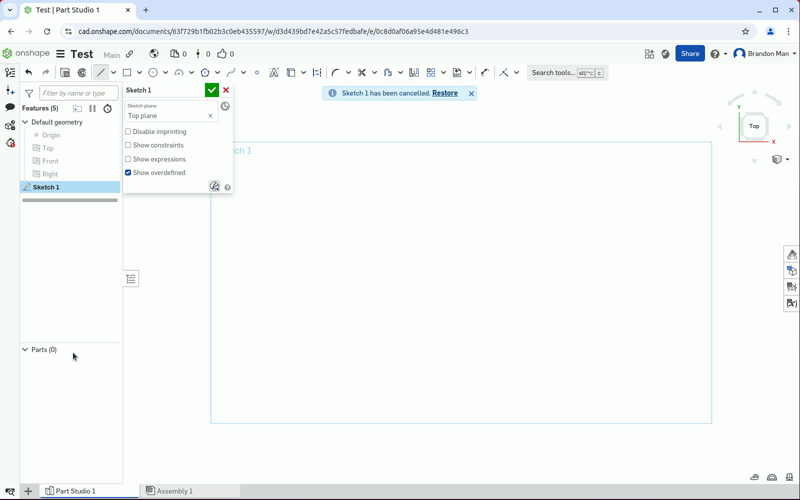
key_down(shift)
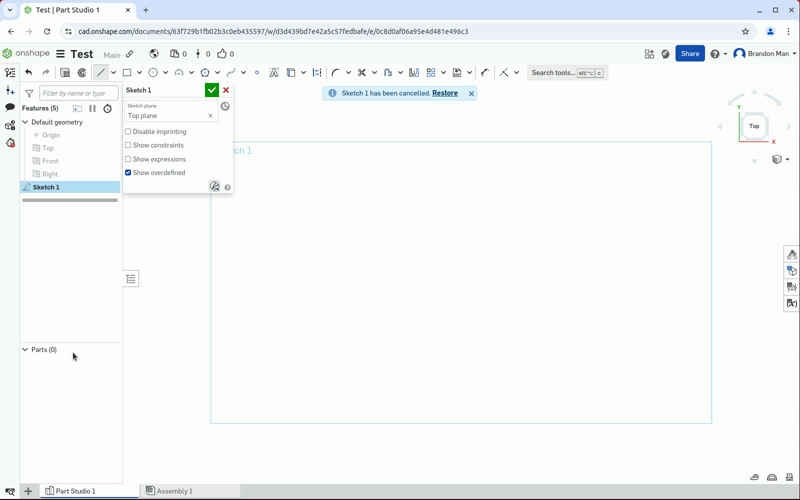
mouse_move(380, 348)
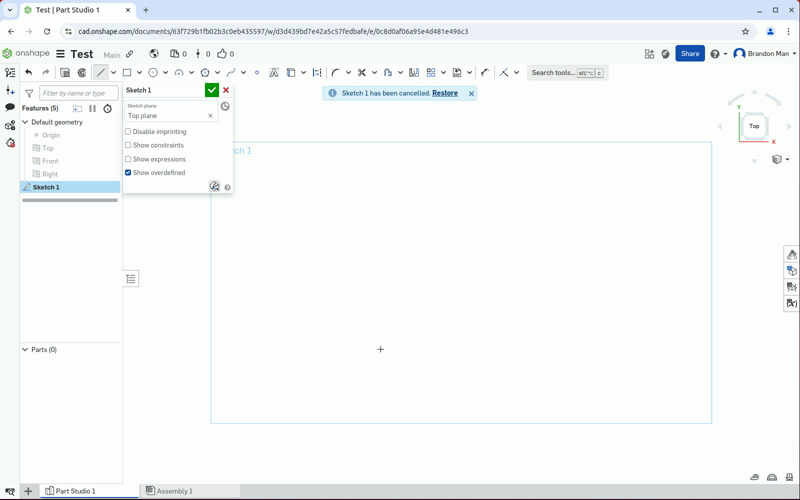
click(380, 348)
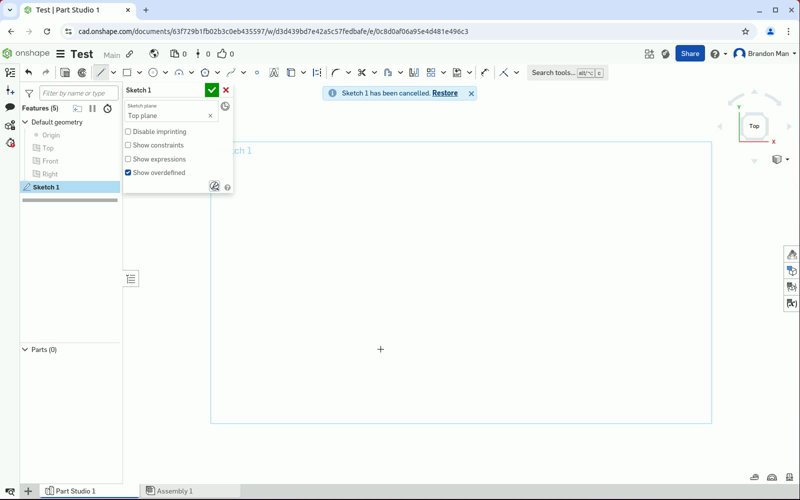
key_up(shift)
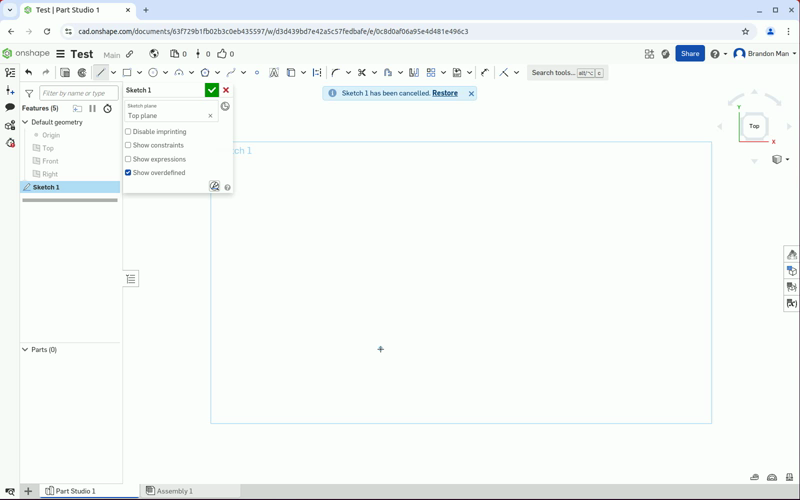
key_down(shift)
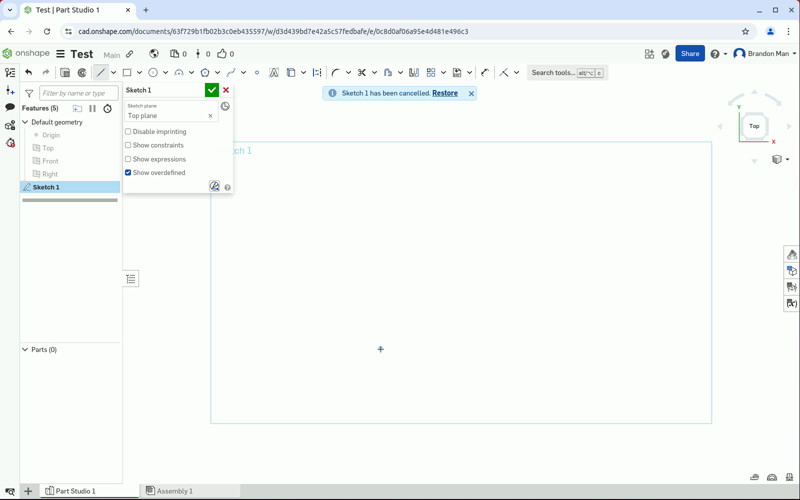
mouse_move(410, 348)
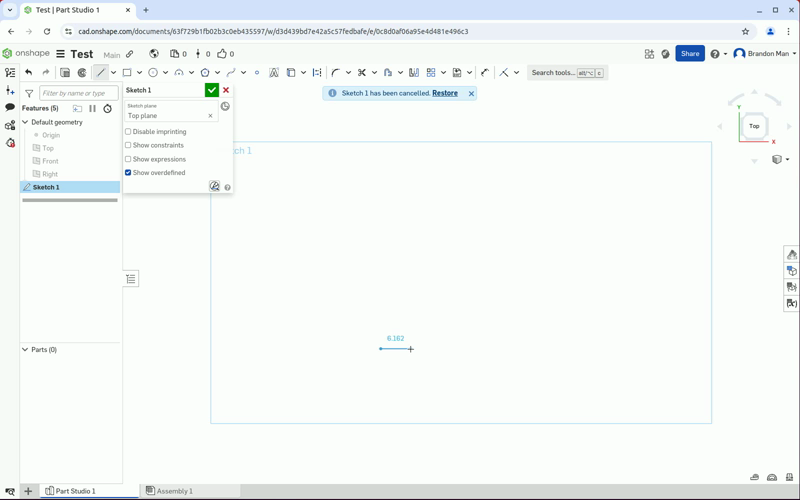
mouse_move(408, 395)
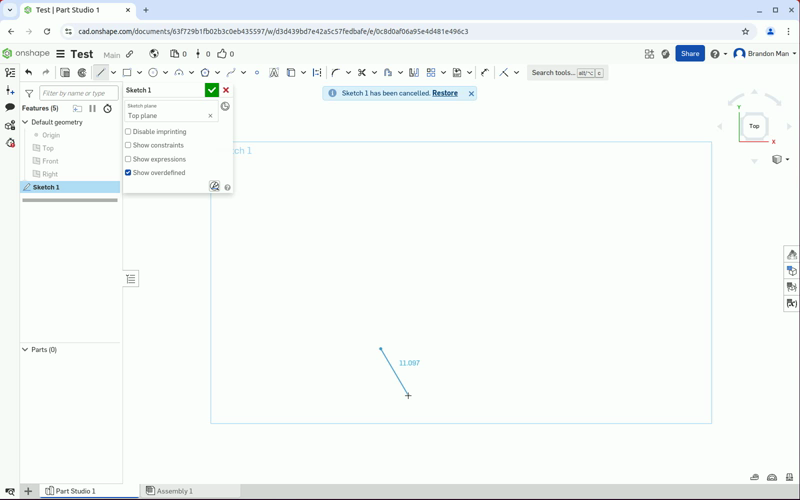
click(408, 395)
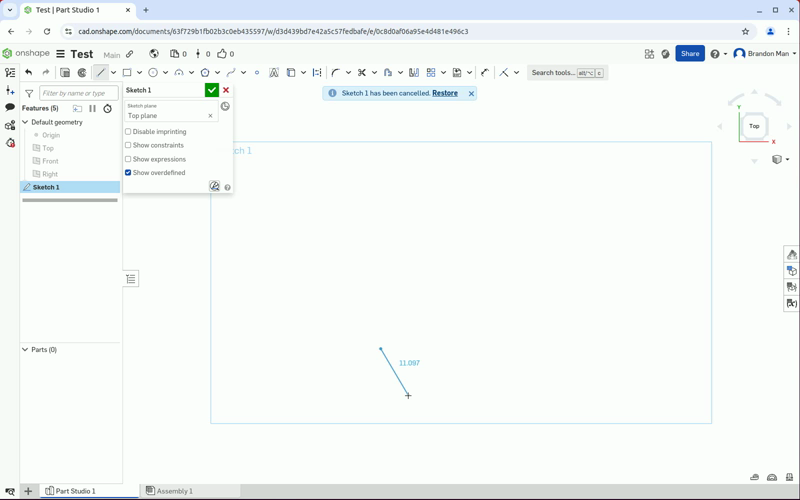
key_up(shift)
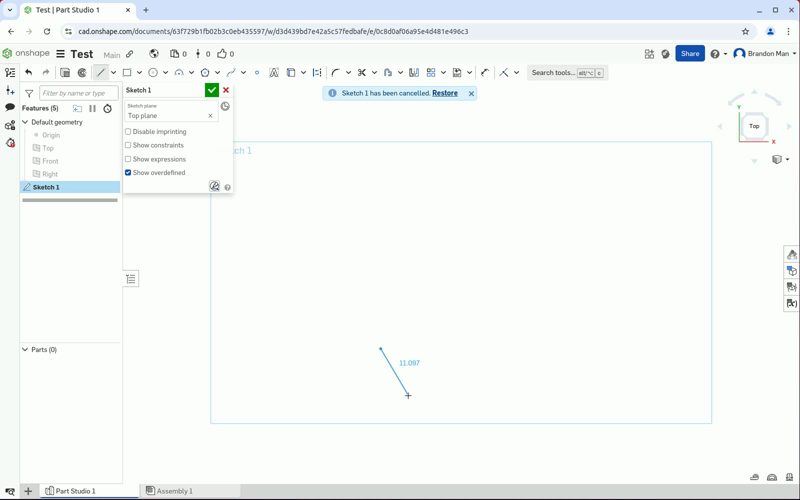
key_down(shift)
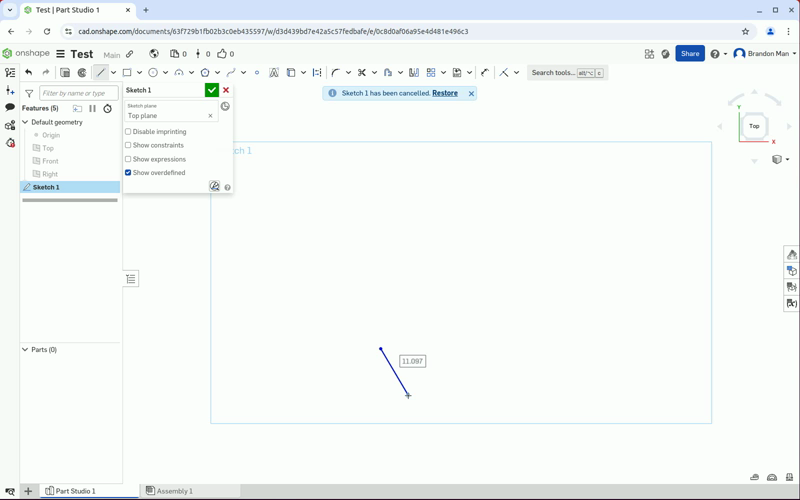
mouse_move(438, 395)
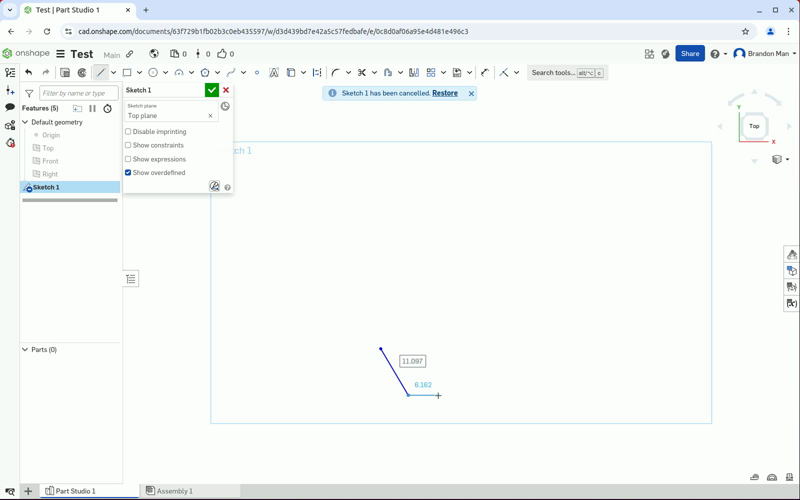
mouse_move(461, 395)
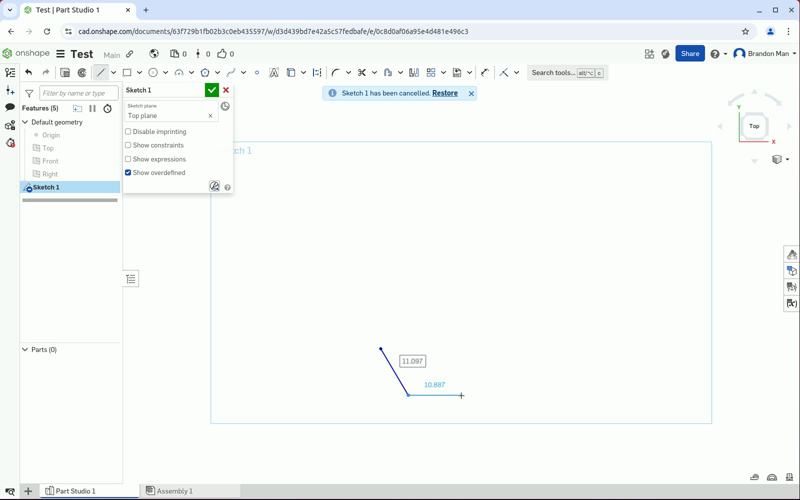
click(461, 395)
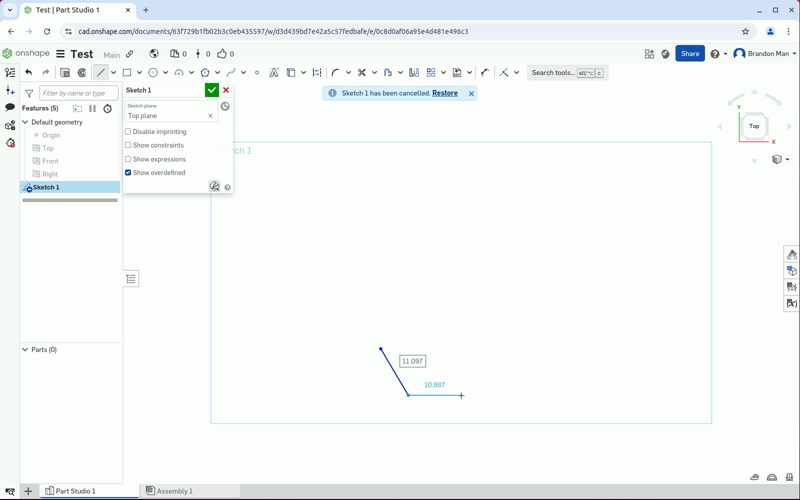
key_up(shift)
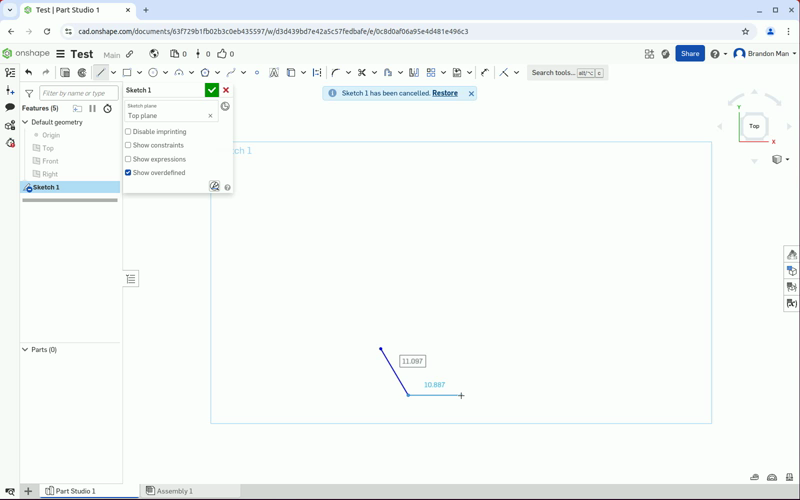
key_down(shift)
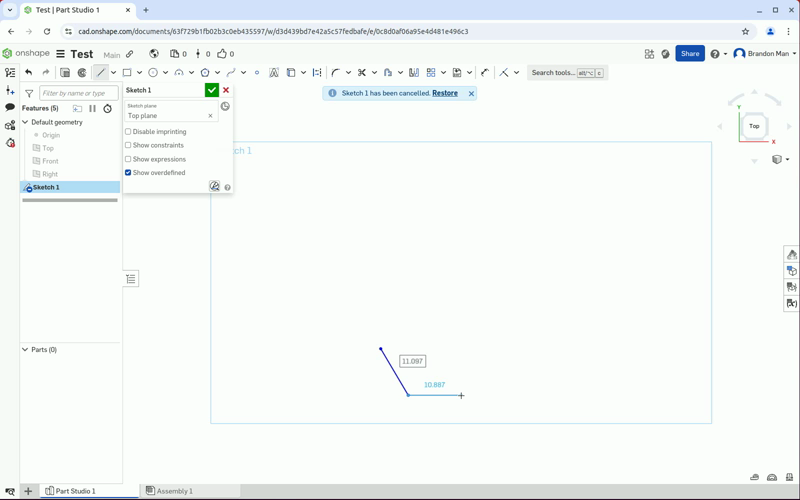
mouse_move(491, 395)
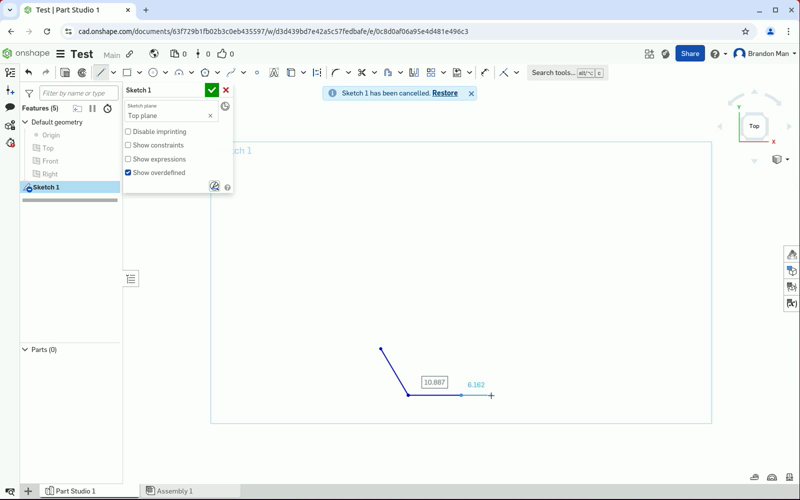
mouse_move(461, 354)
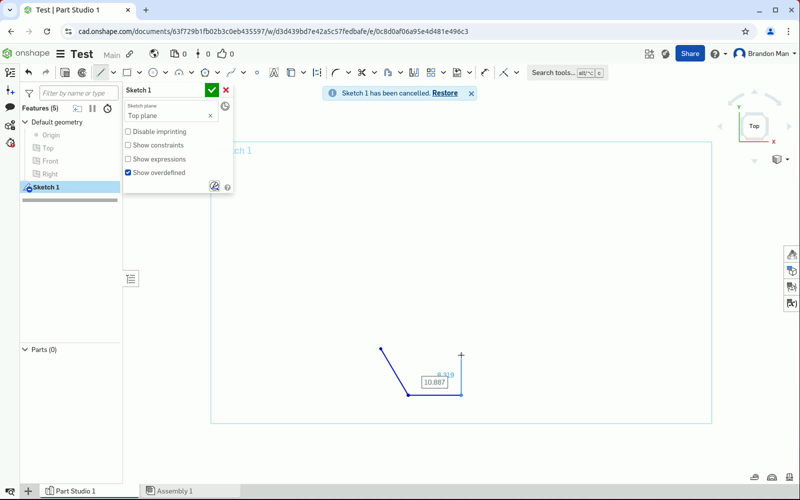
click(461, 354)
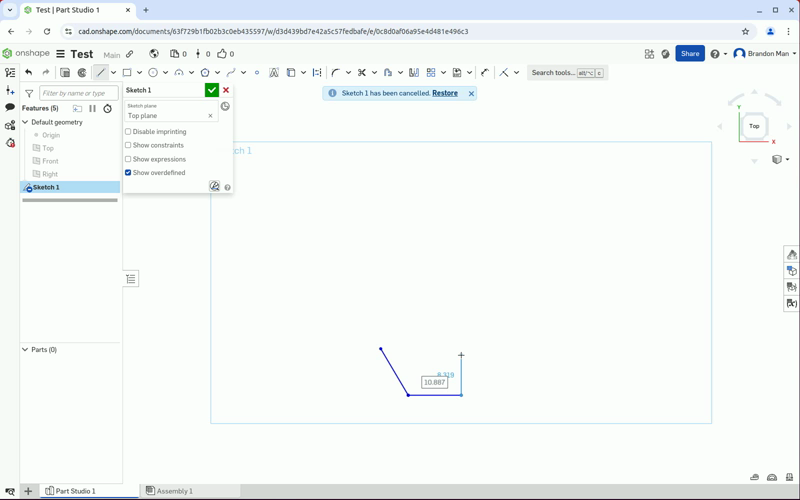
key_up(shift)
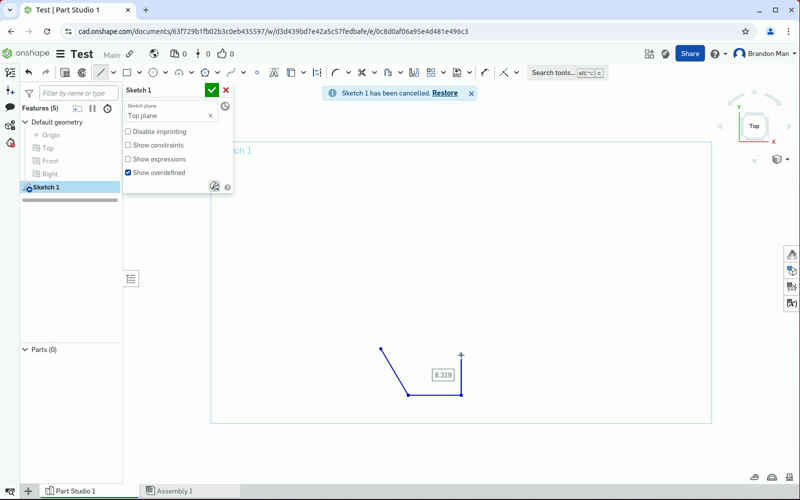
key(esc)
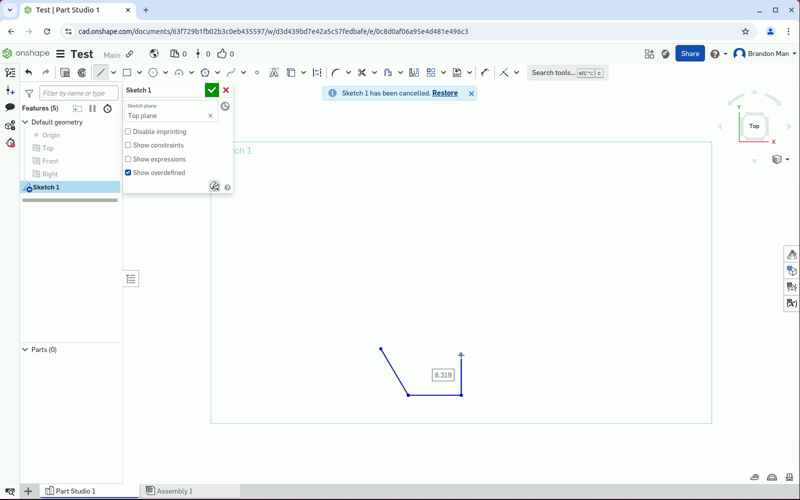
key(a)
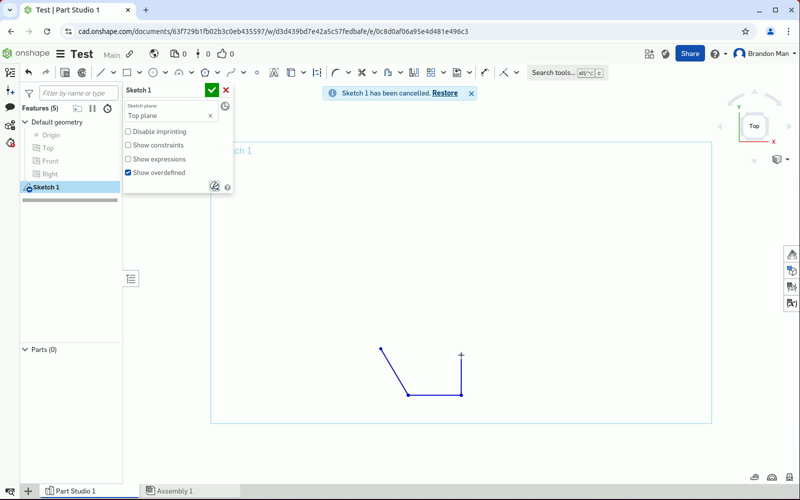
mouse_move(461, 354)
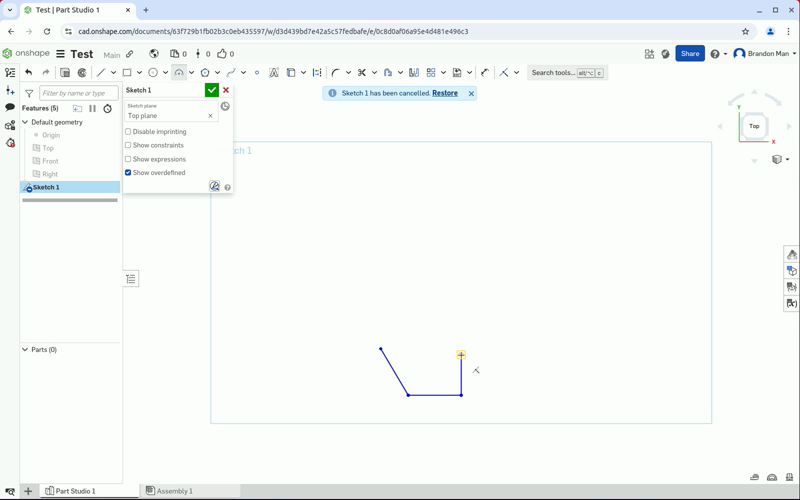
click(461, 354)
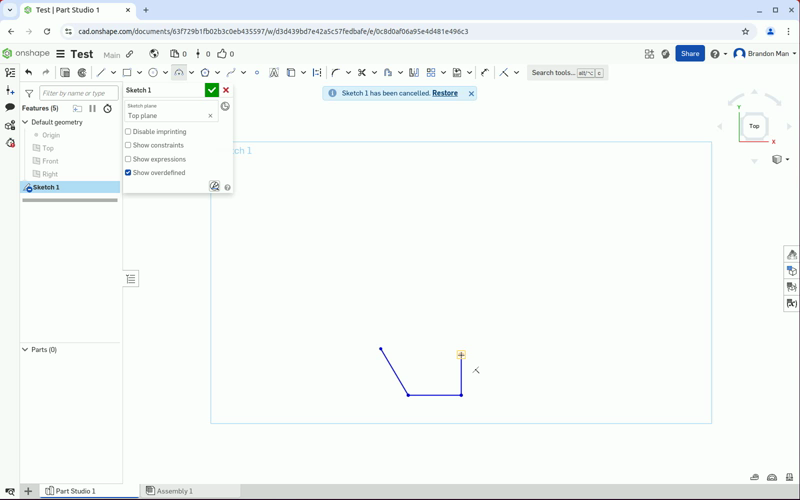
key_down(shift)
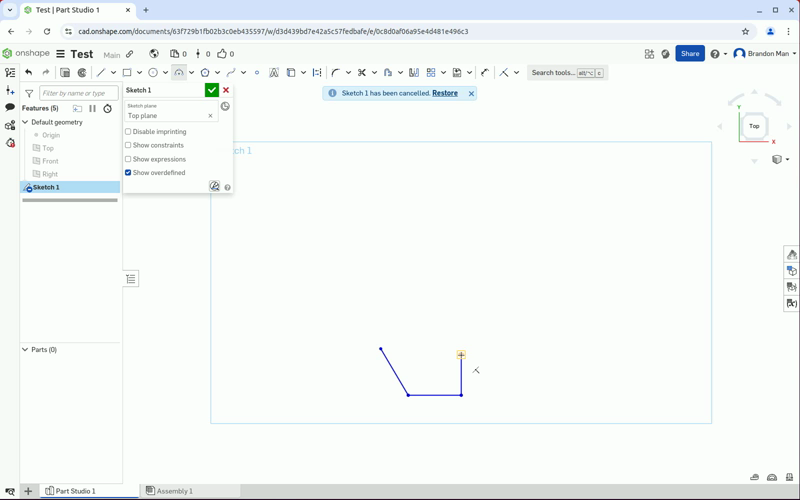
mouse_move(461, 249)
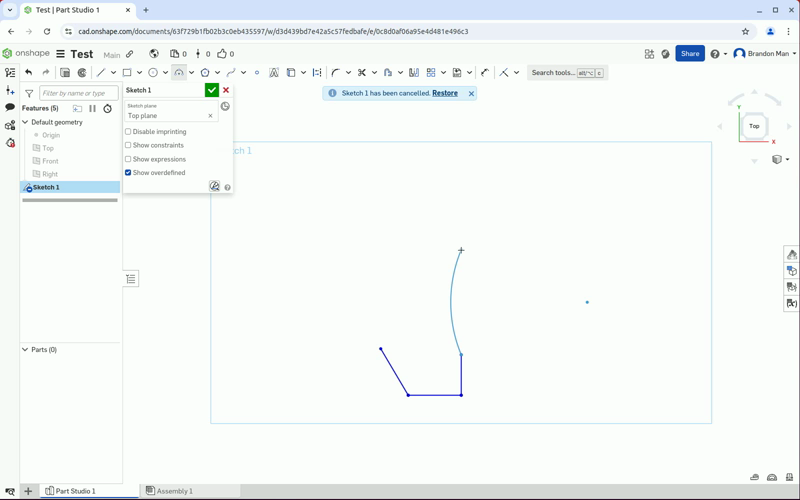
click(461, 249)
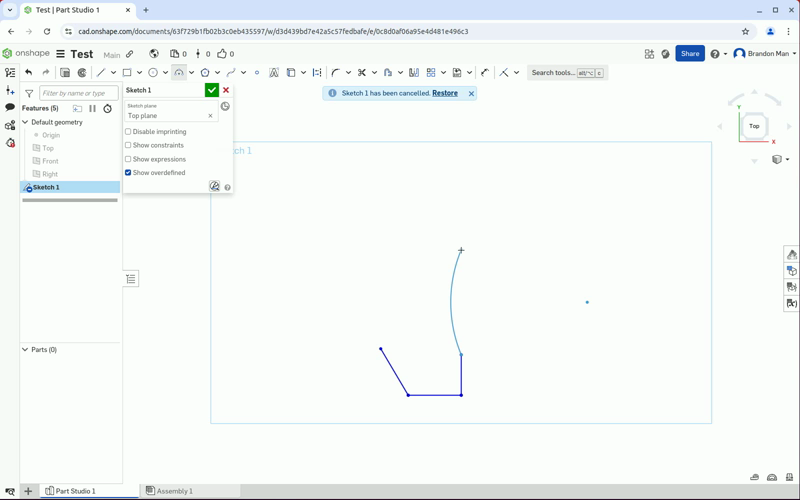
mouse_move(408, 302)
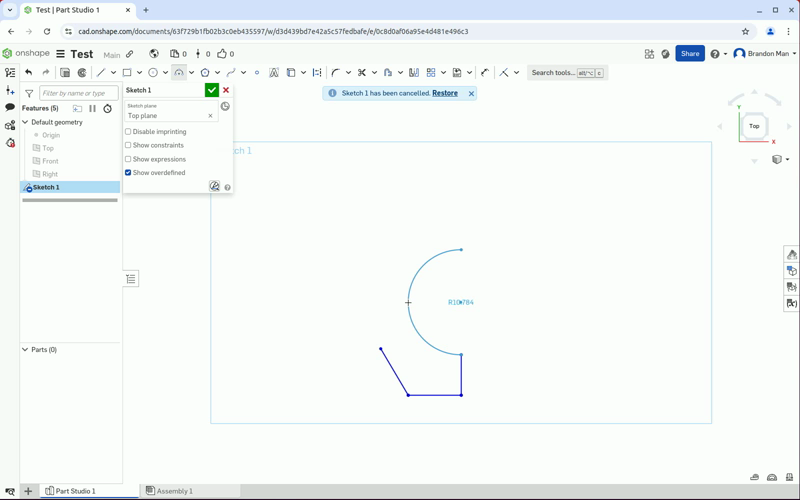
click(408, 302)
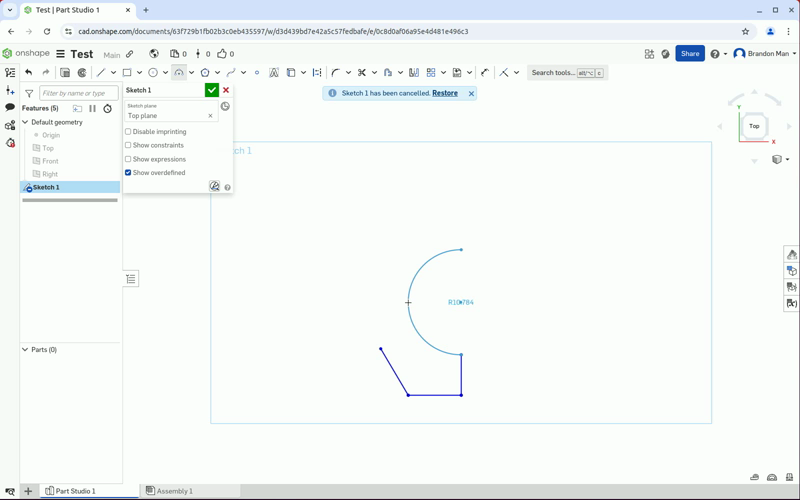
key_up(shift)
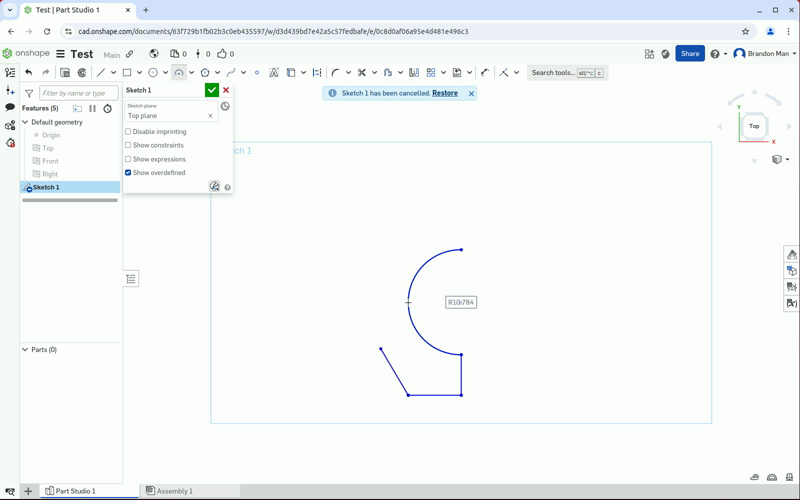
key(esc)
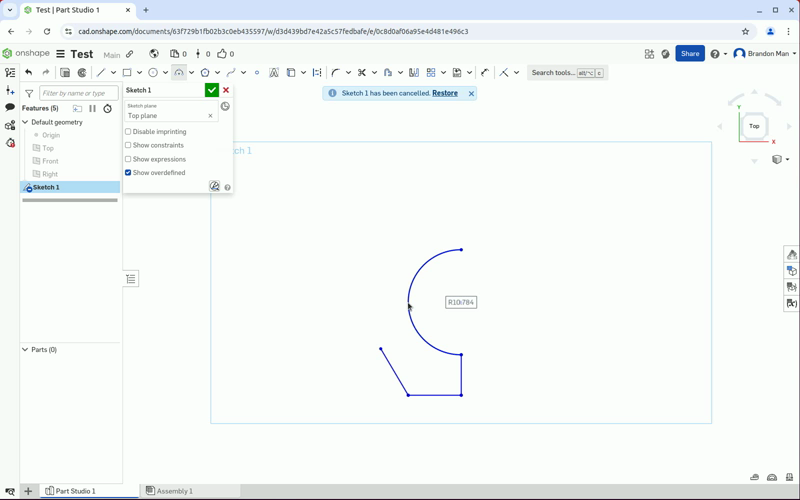
key(l)
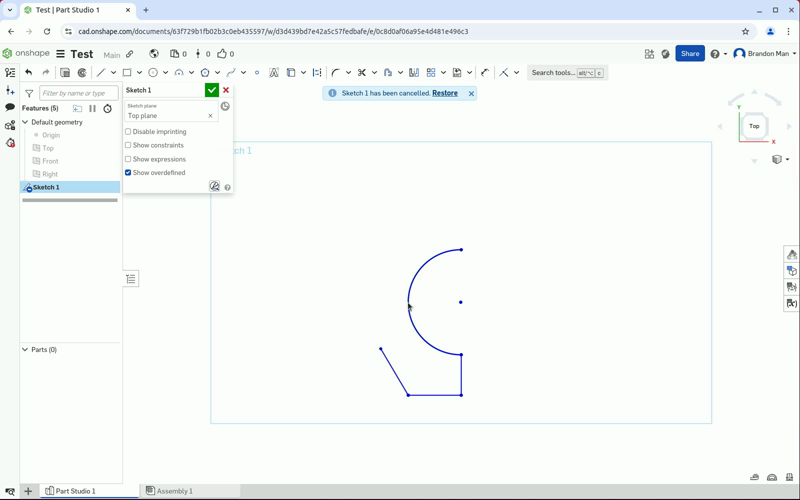
mouse_move(461, 249)
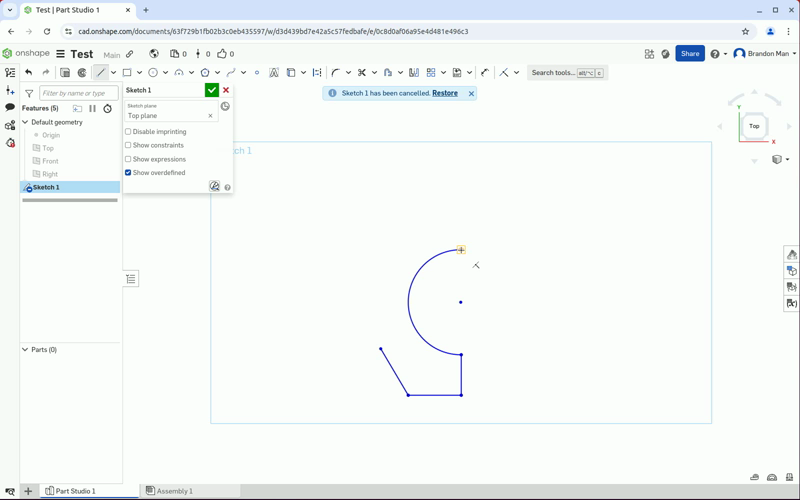
click(461, 249)
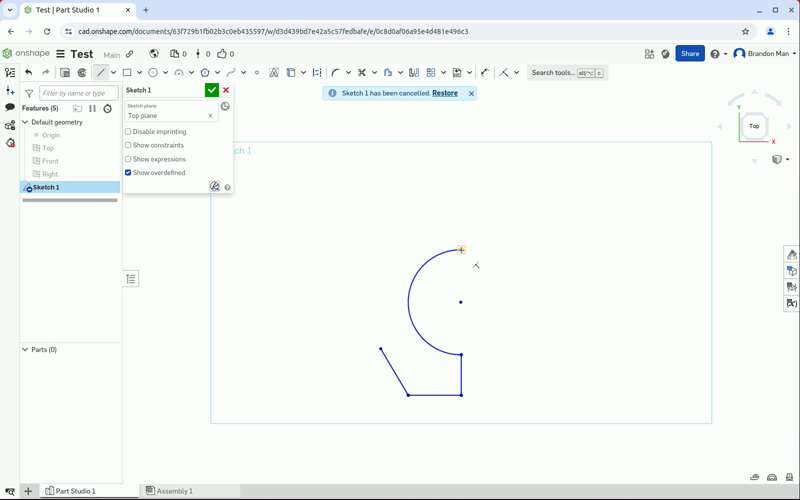
key_down(shift)
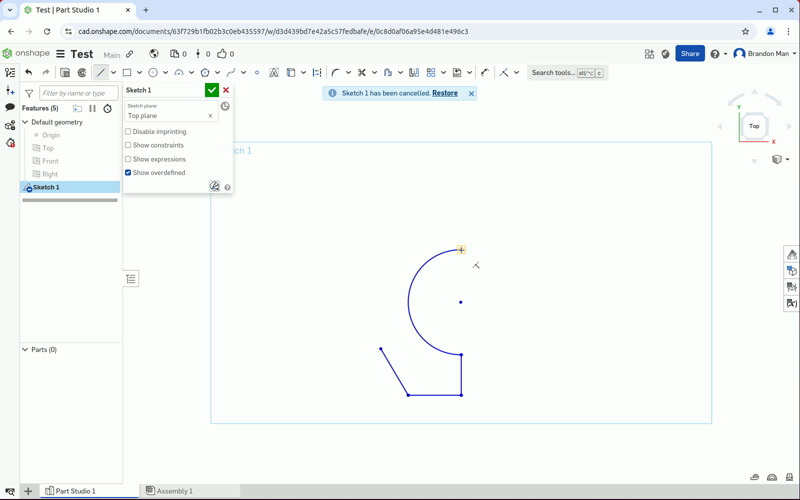
mouse_move(491, 249)
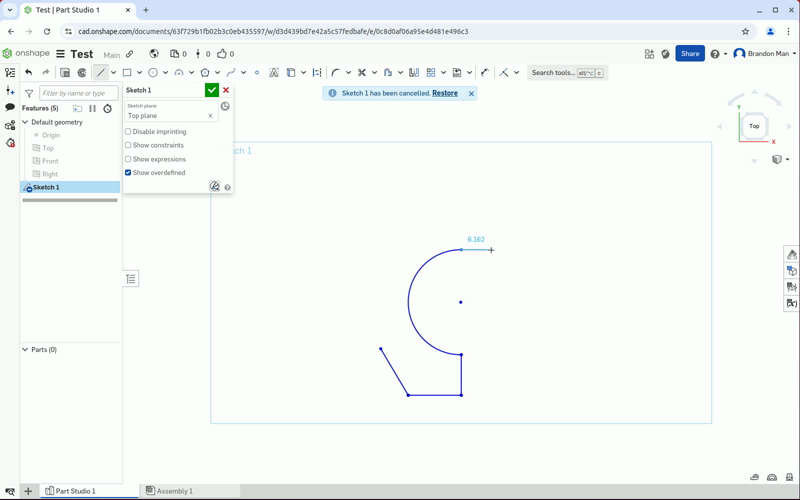
mouse_move(461, 196)
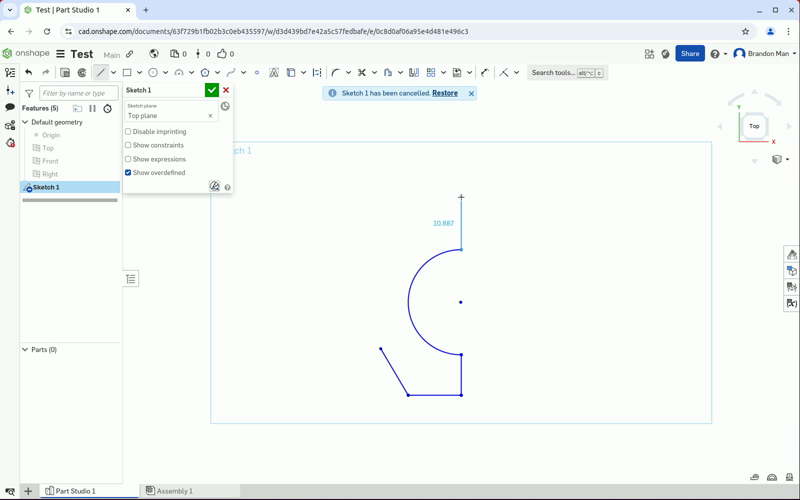
click(461, 196)
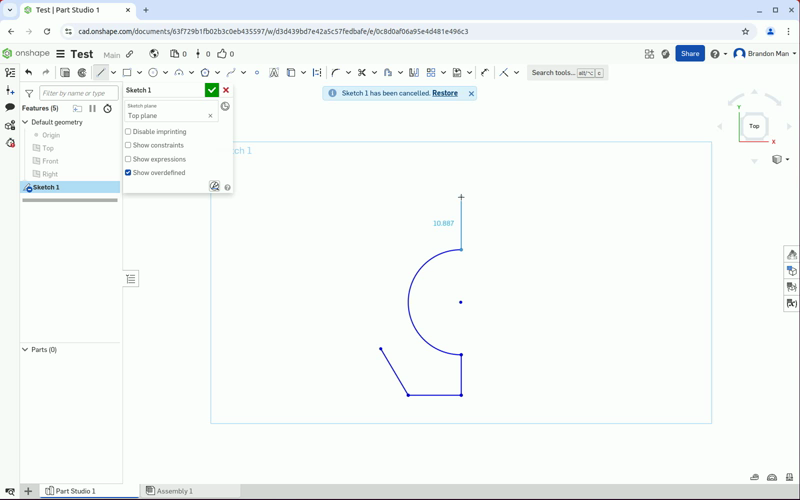
key_up(shift)
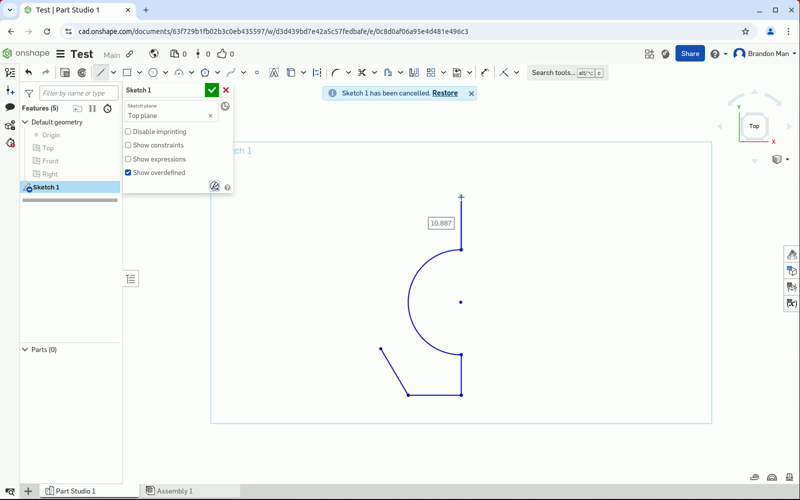
key_down(shift)
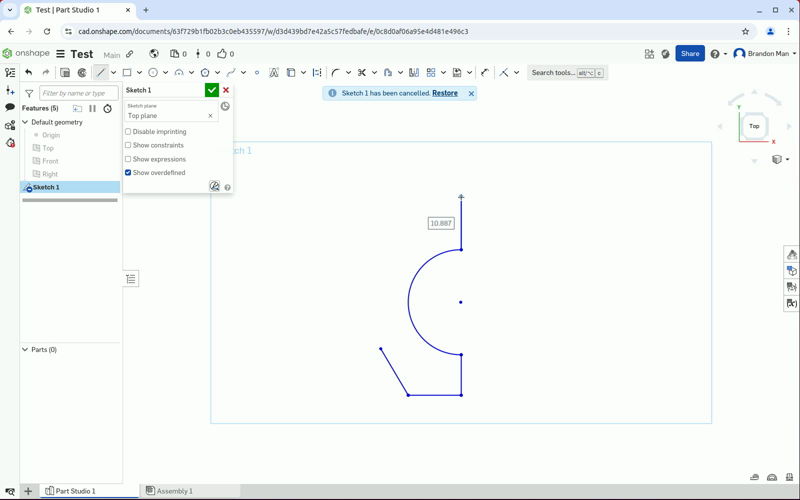
mouse_move(380, 196)
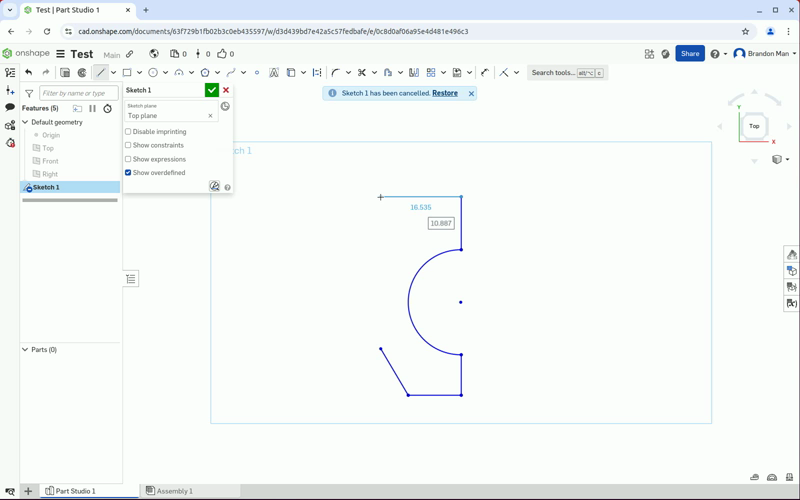
click(380, 196)
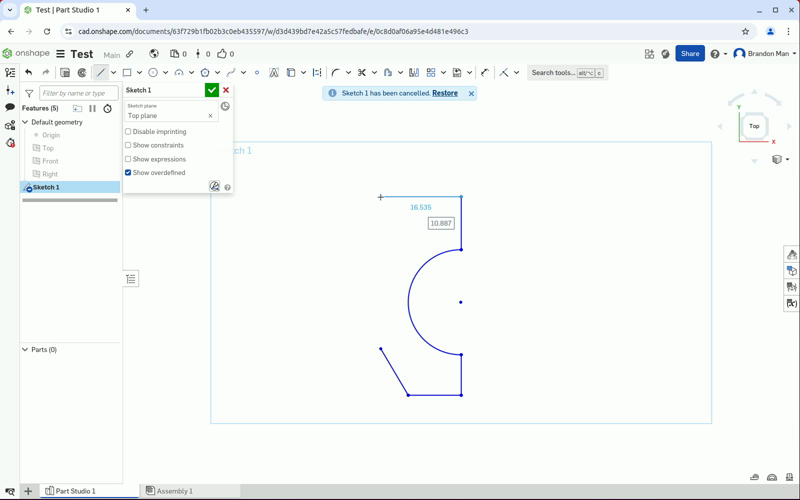
key_up(shift)
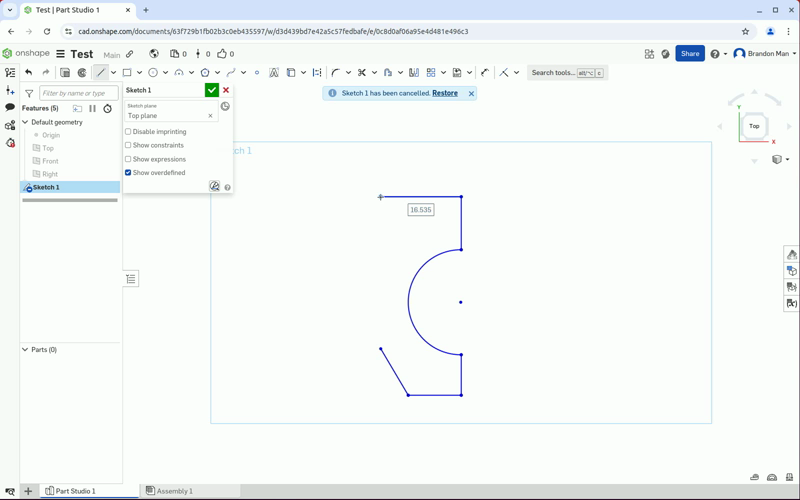
key_down(shift)
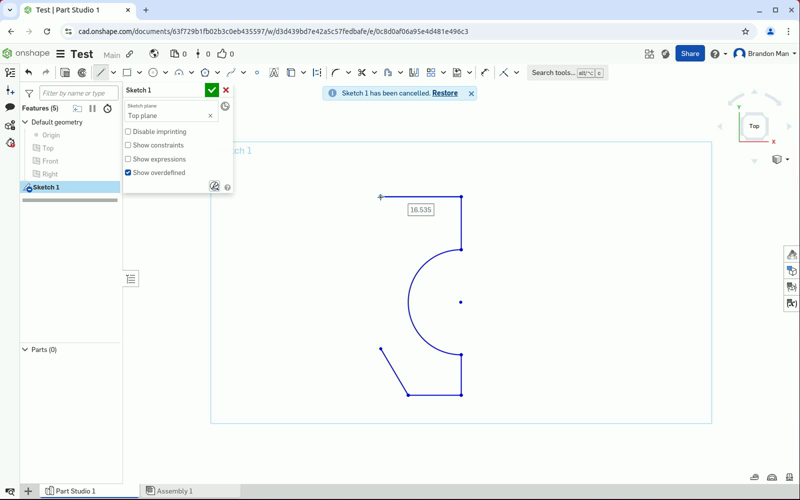
mouse_move(380, 302)
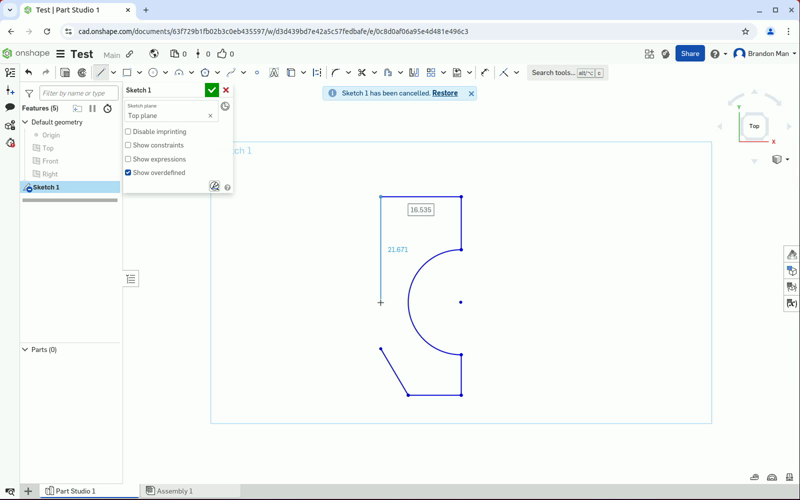
click(380, 302)
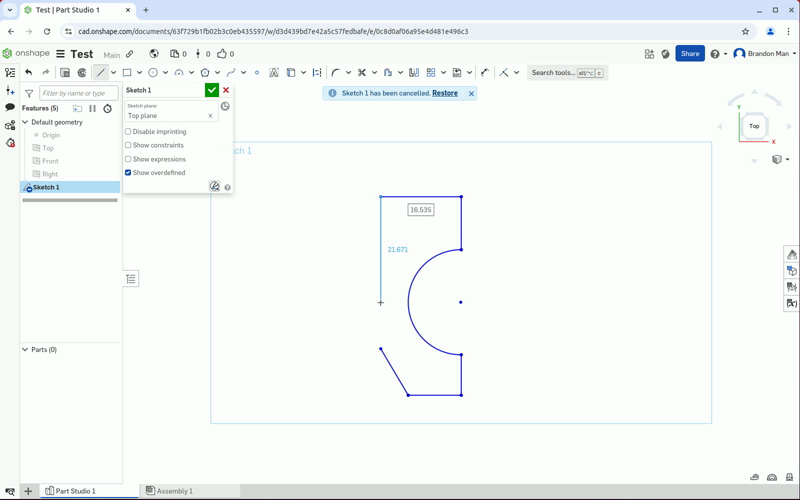
key_up(shift)
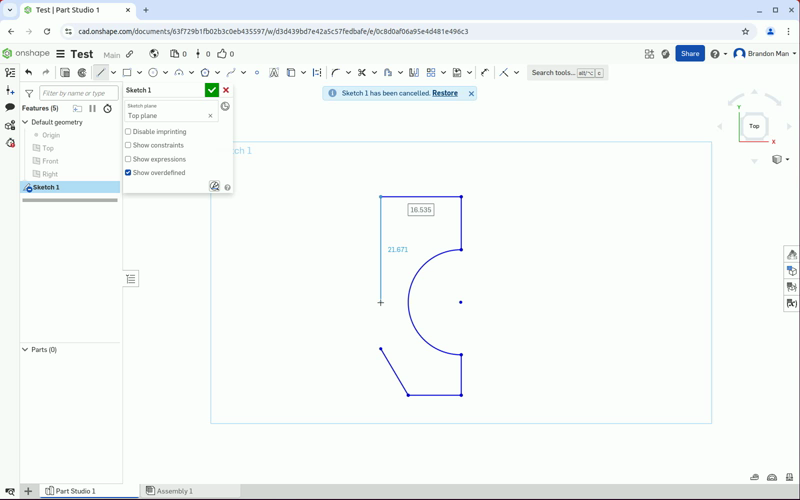
mouse_move(410, 302)
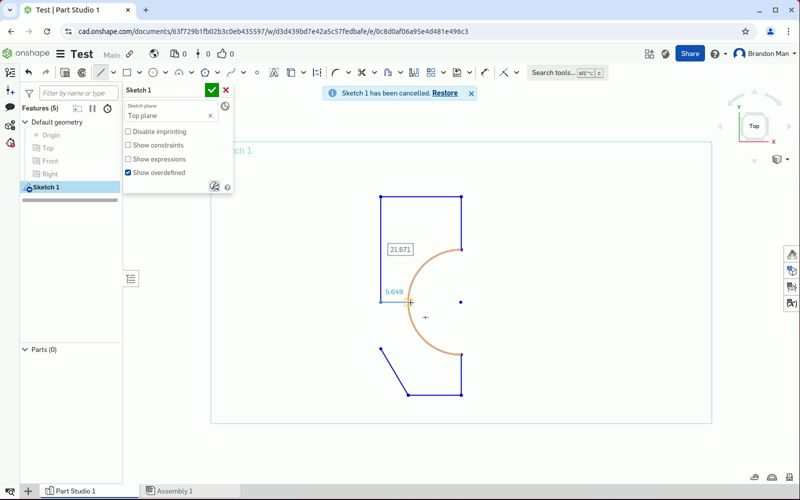
key_down(shift)
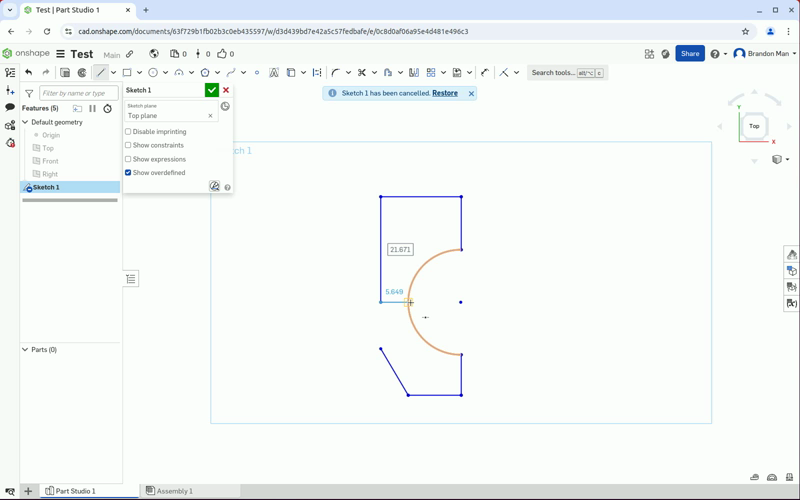
mouse_move(380, 348)
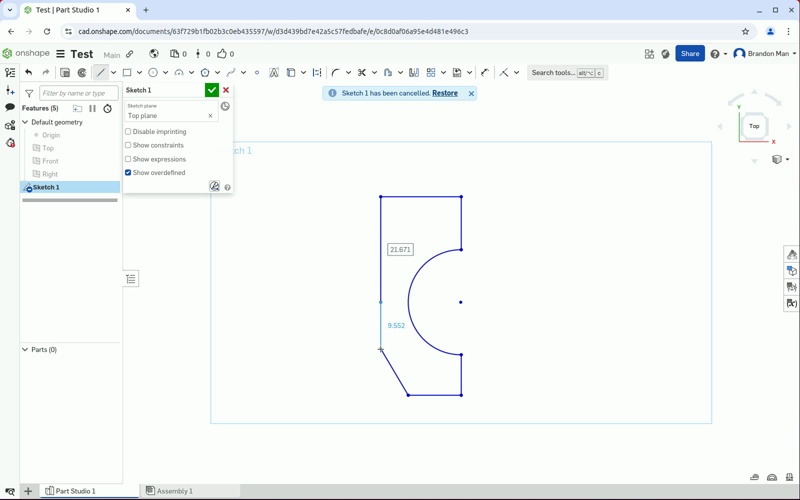
key_up(shift)
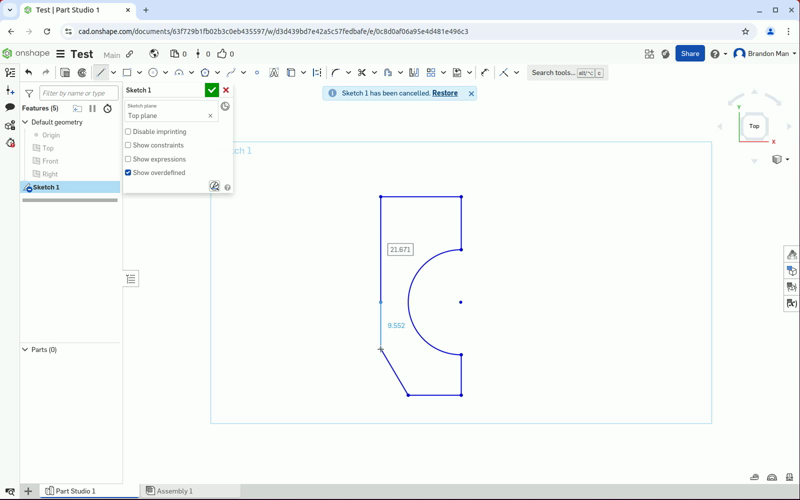
click(380, 348)
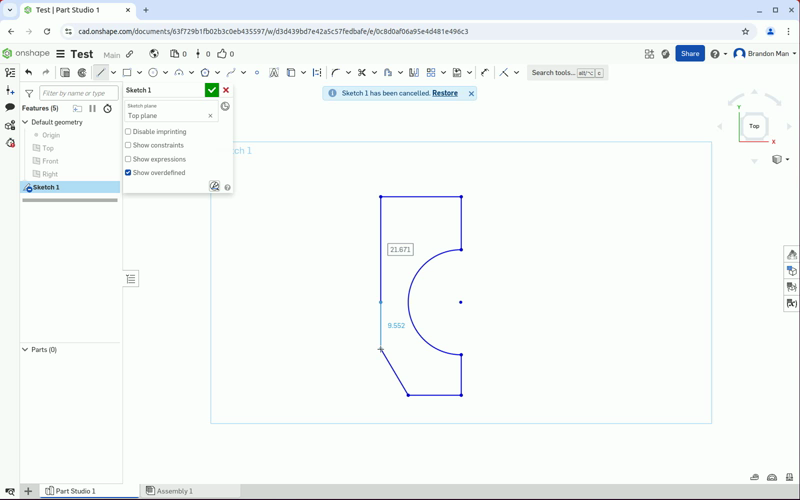
key(esc)
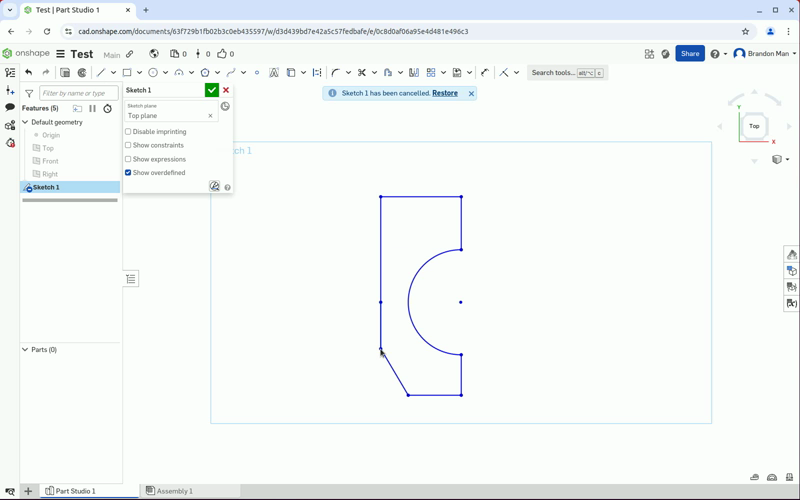
mouse_move(441, 277)
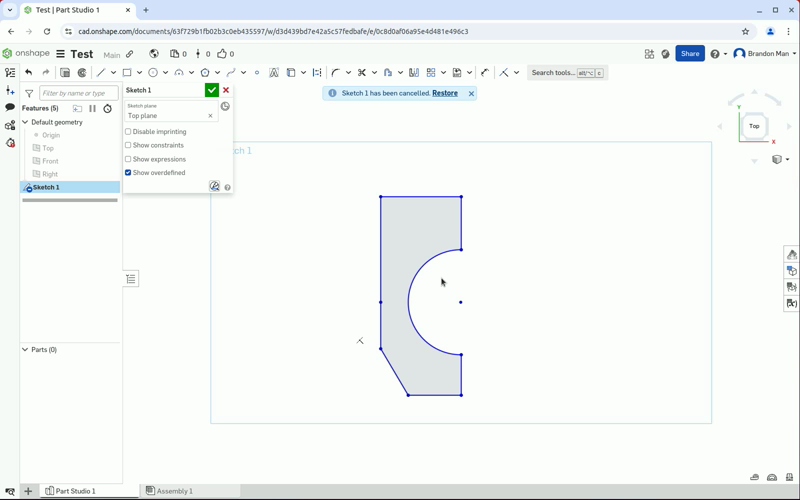
scroll(6)
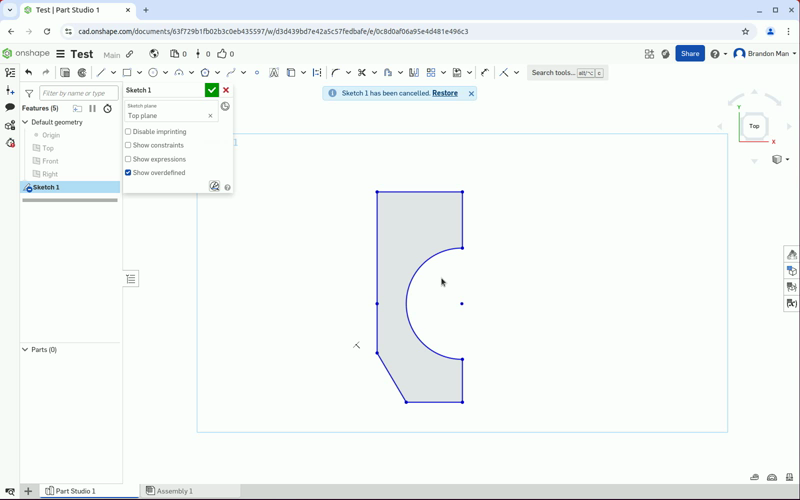
scroll(6)
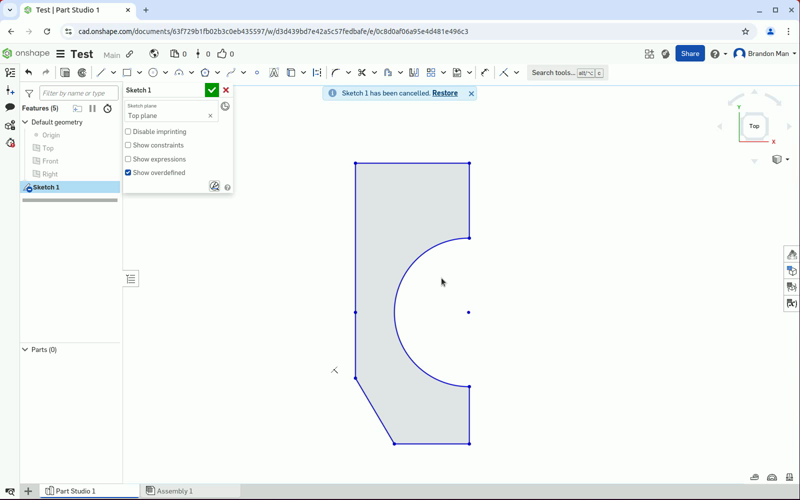
scroll(6)
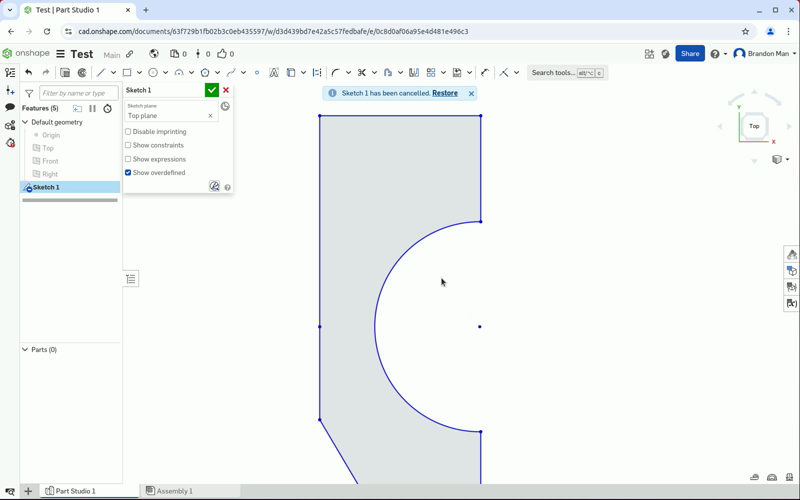
scroll(6)
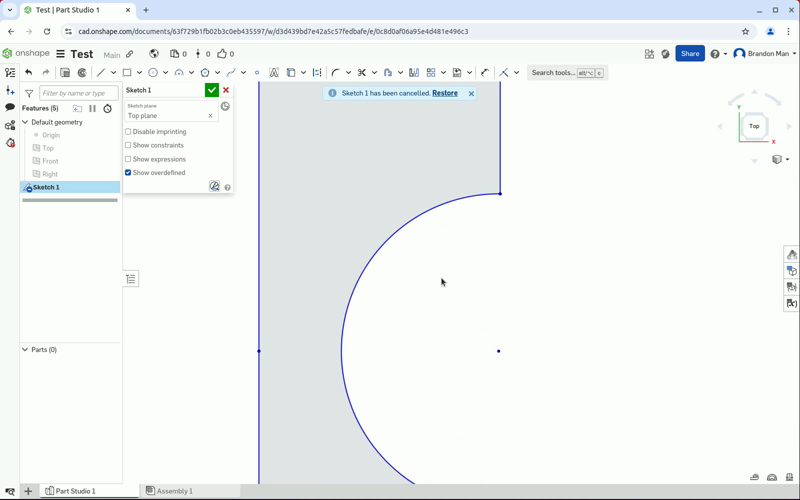
scroll(6)
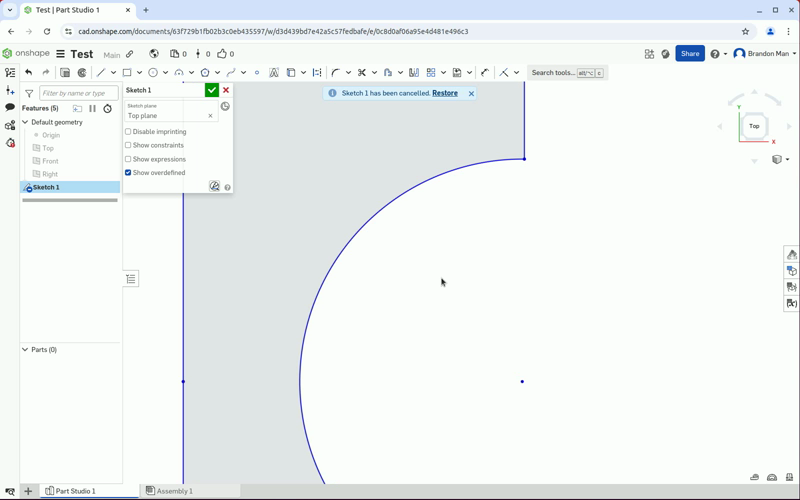
scroll(6)
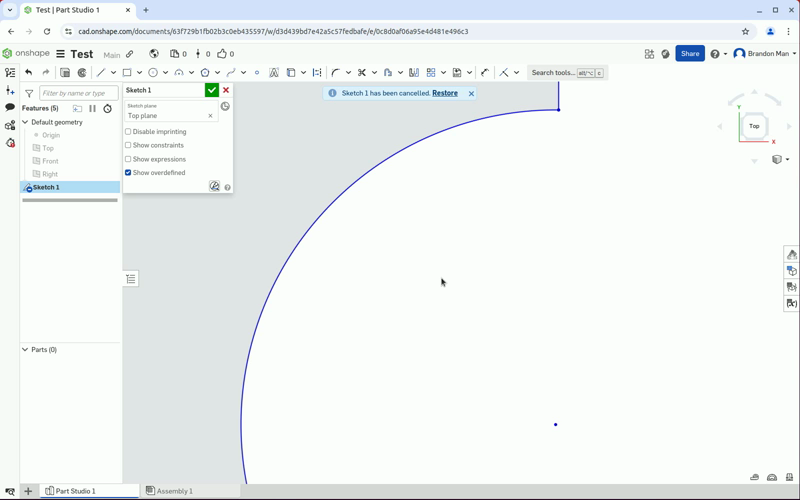
scroll(6)
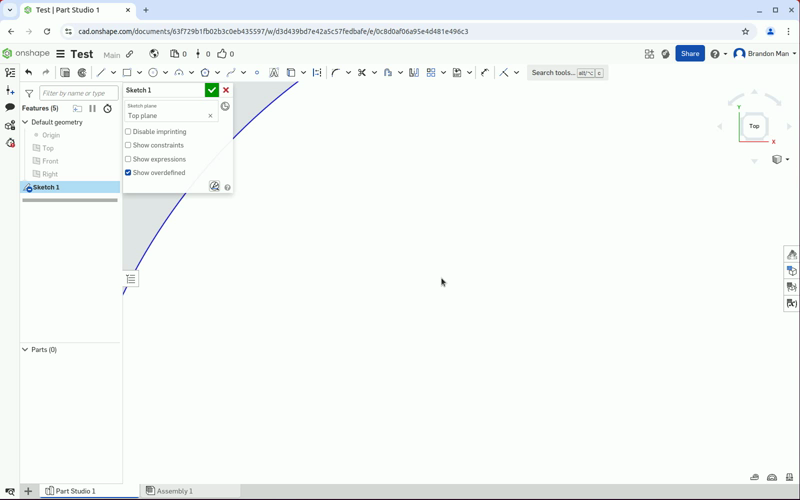
click(441, 277)
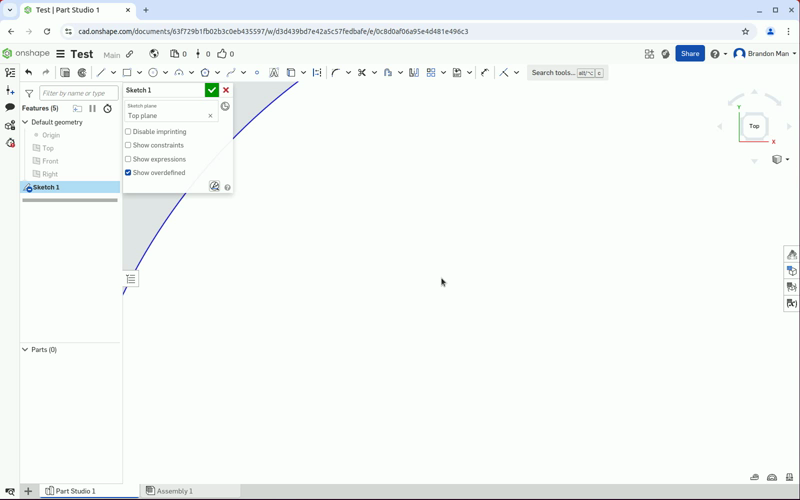
scroll(-6)
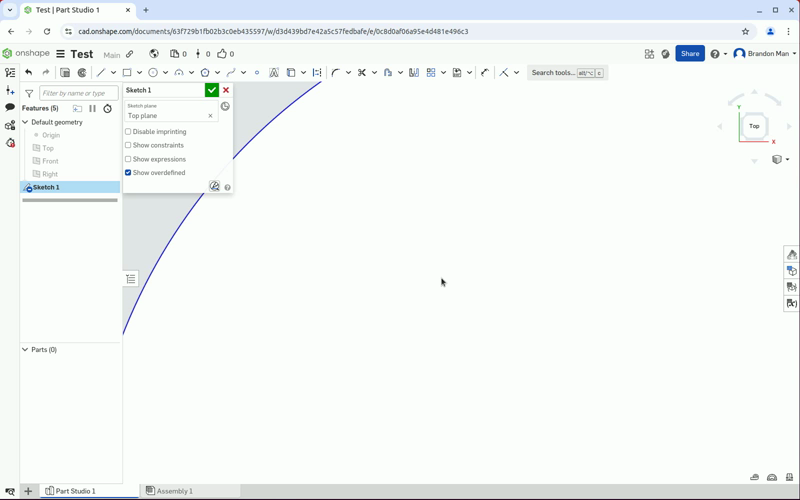
scroll(-6)
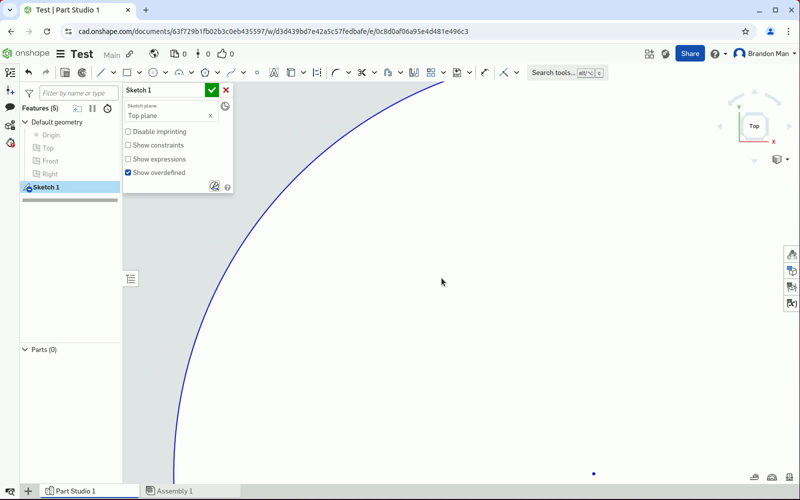
scroll(-6)
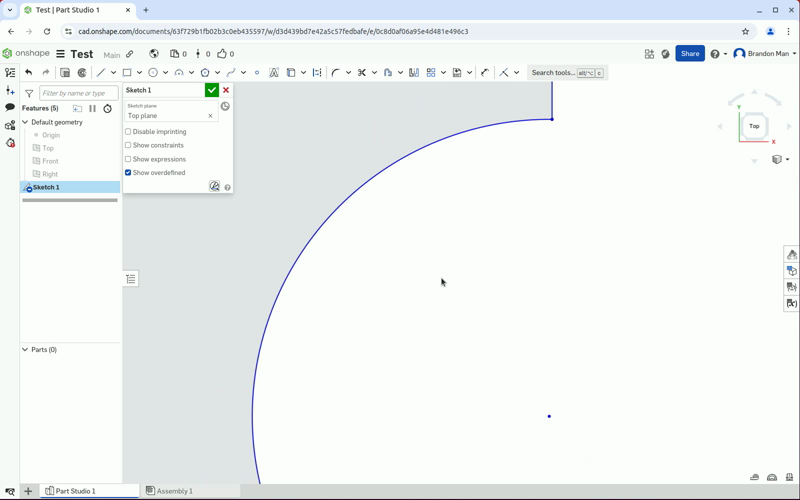
scroll(-6)
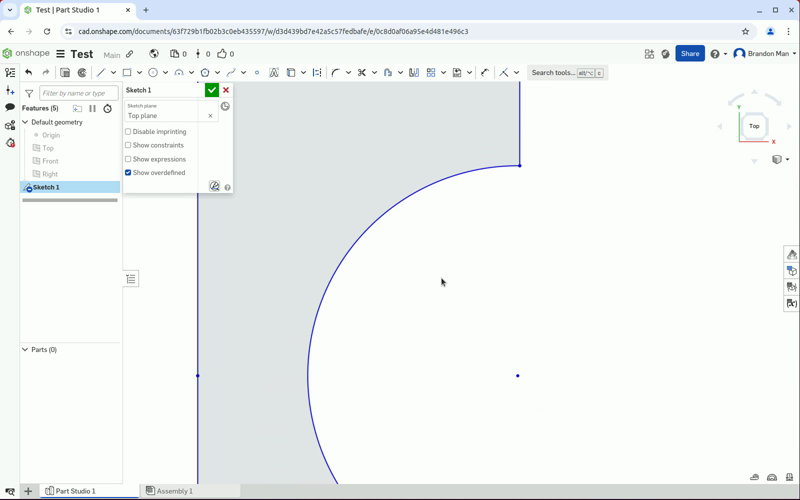
scroll(-6)
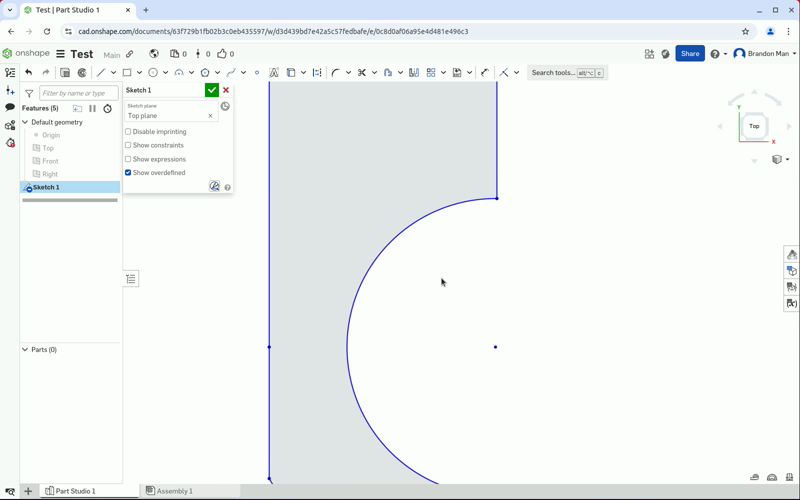
scroll(-6)
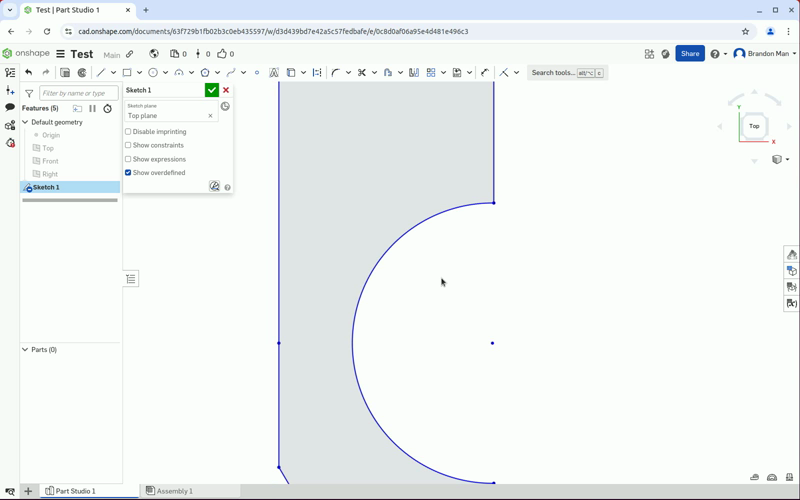
scroll(-6)
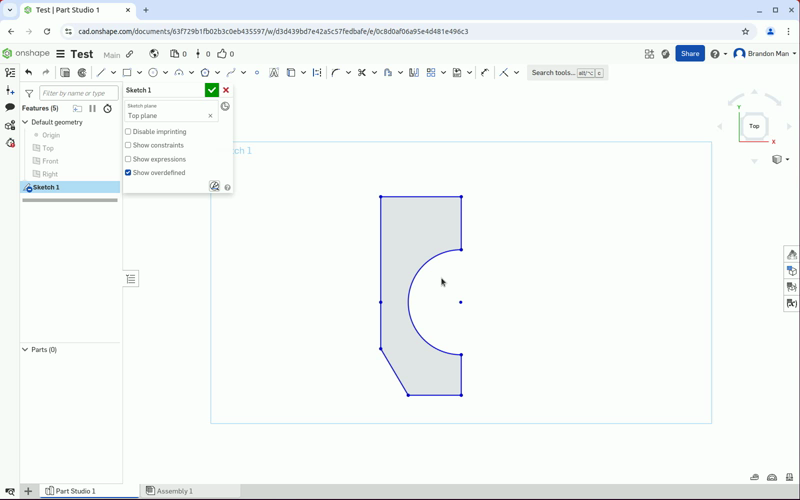
mouse_move(73, 352)
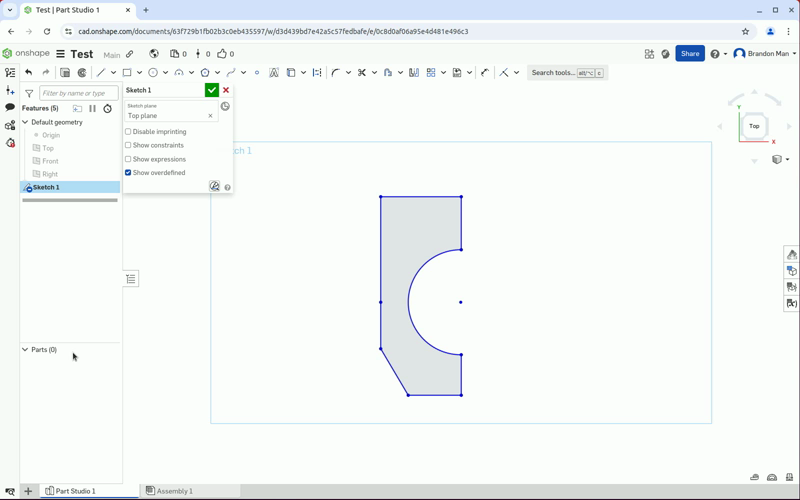
key(shift+y)
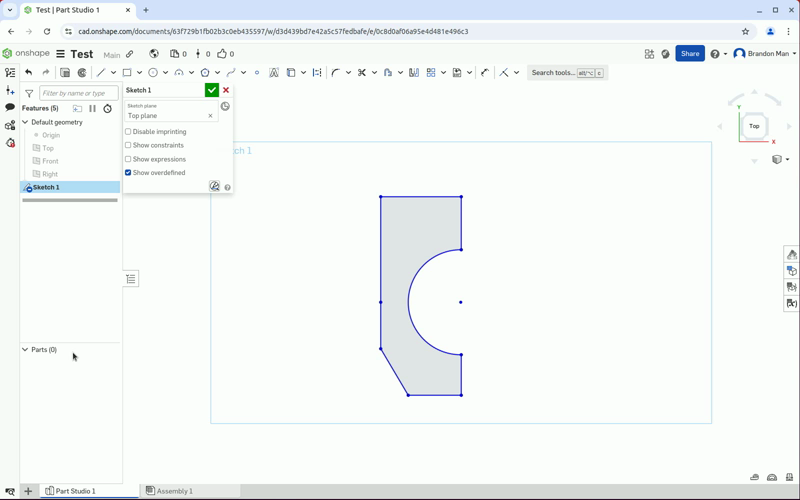
key(shift+e)
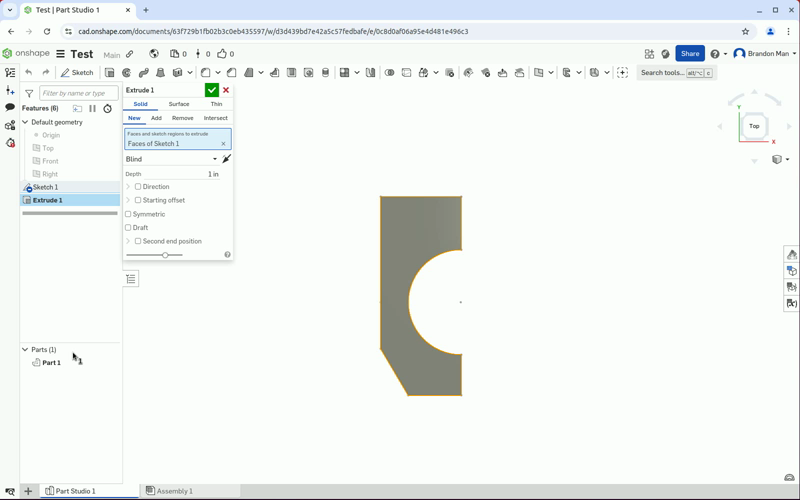
mouse_move(143, 106)
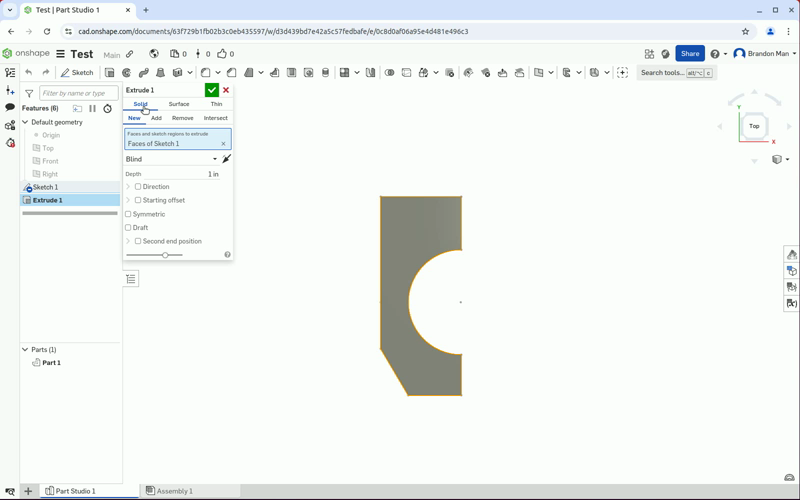
click(143, 106)
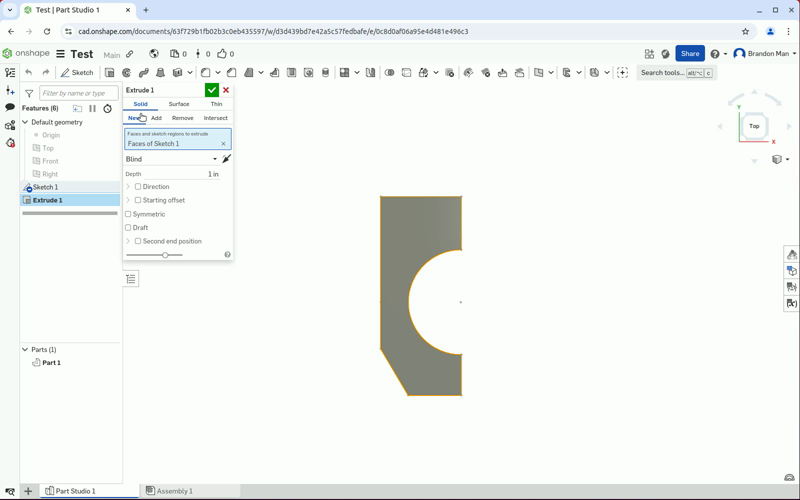
mouse_move(137, 120)
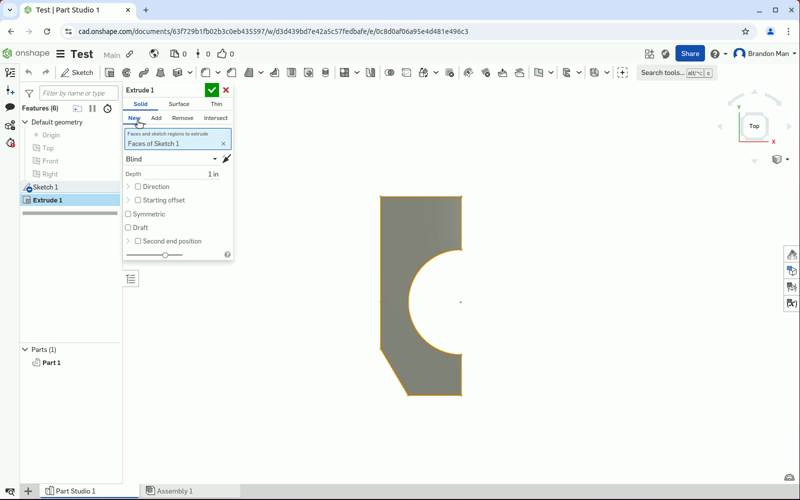
click(137, 120)
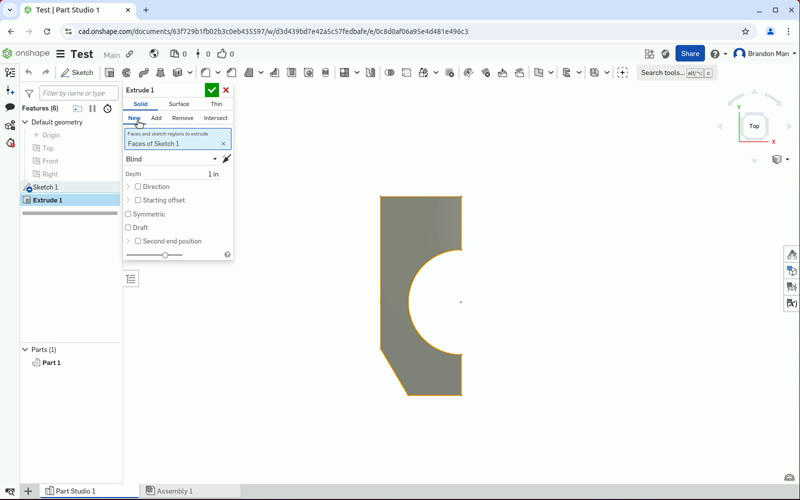
key(tab, 4)
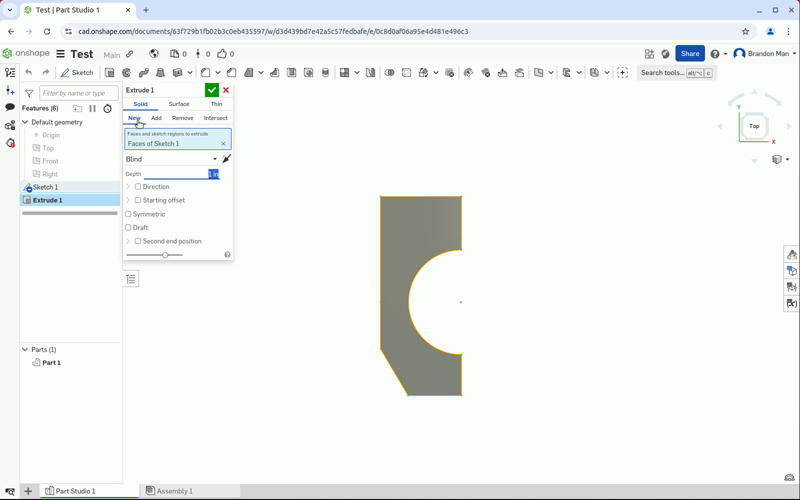
text(2.648)
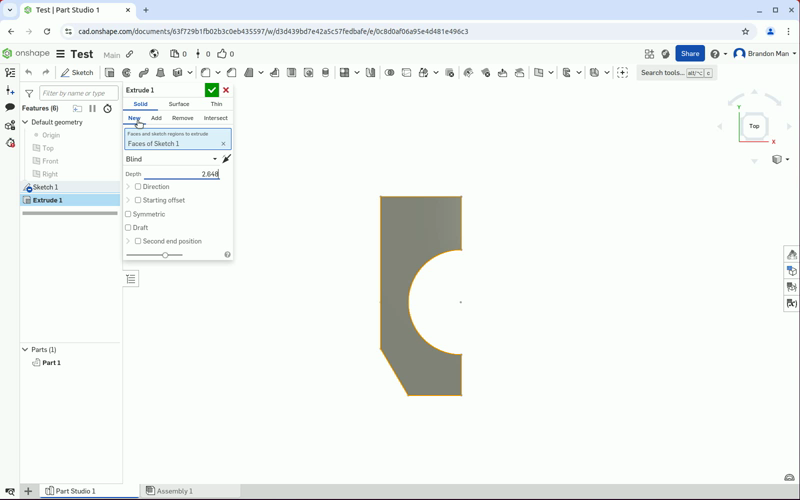
key(enter)
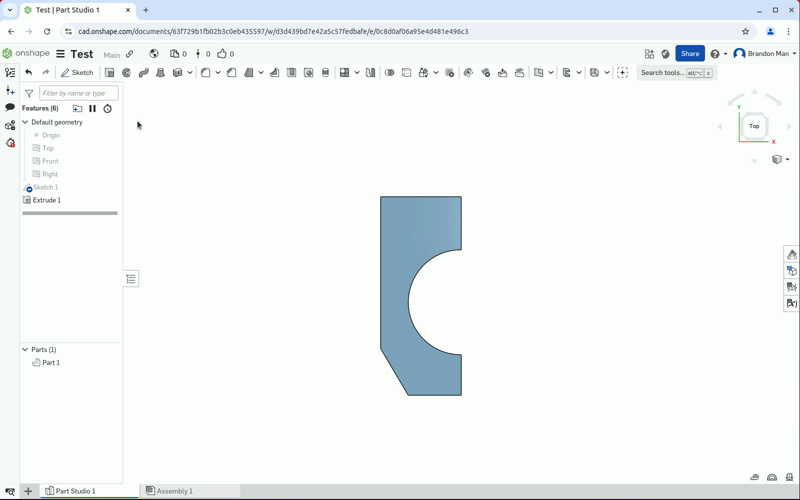
key(shift+h)
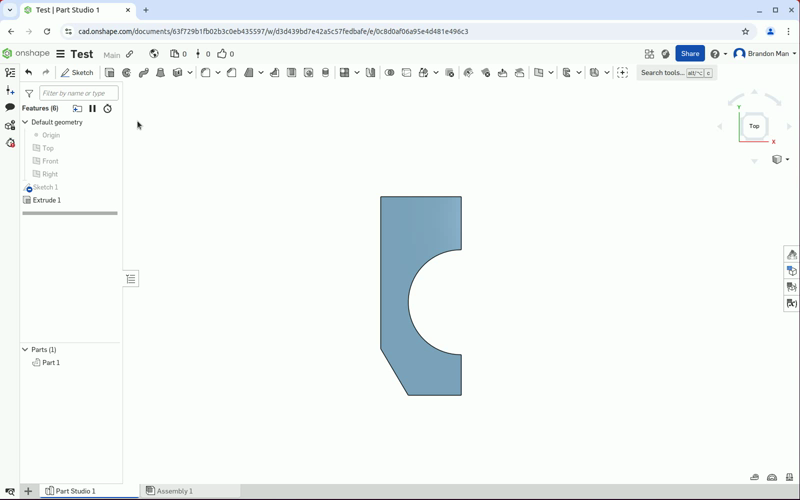
key(shift+h)
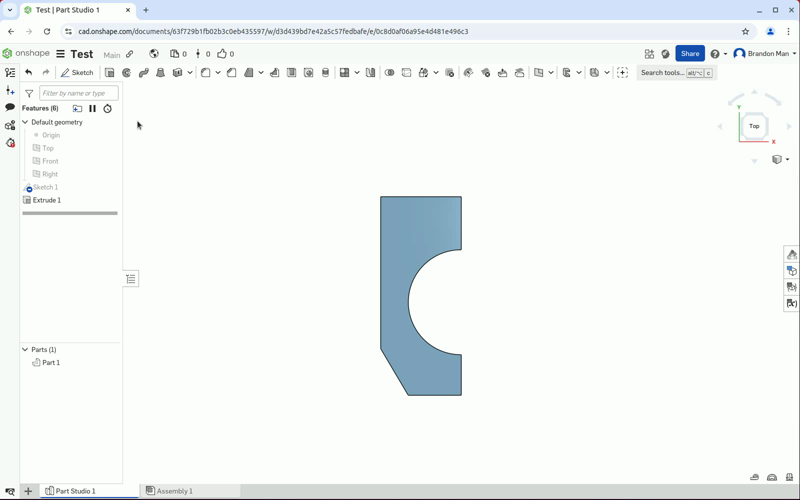
mouse_move(73, 189)
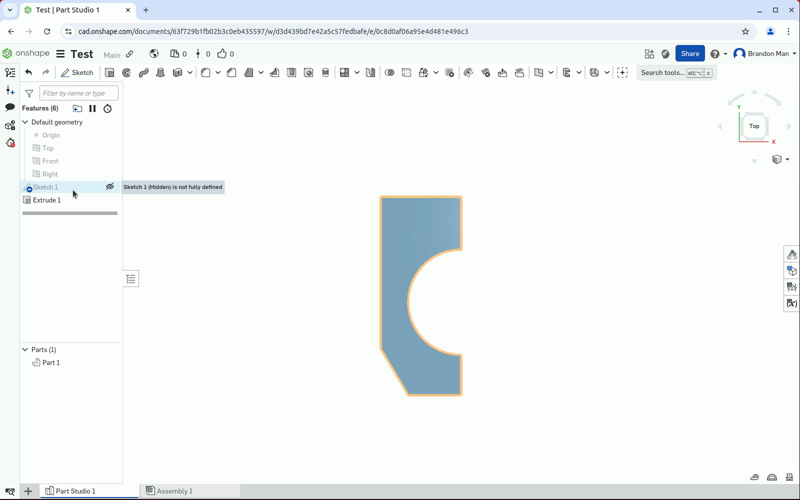
click(73, 189)
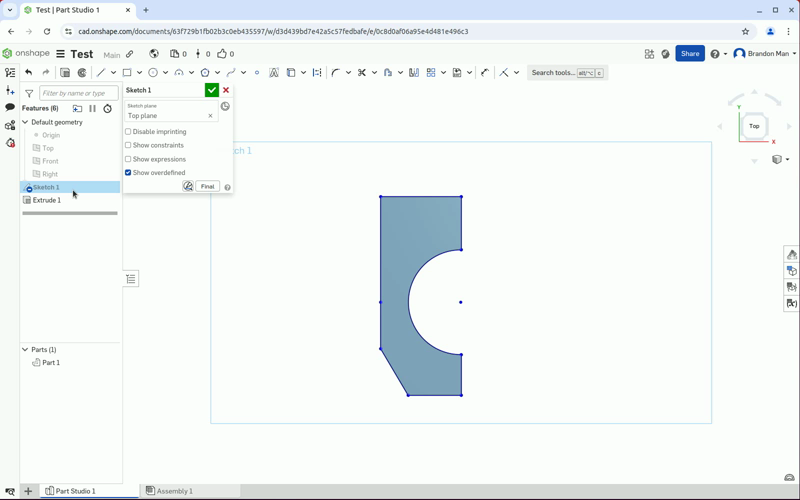
mouse_move(229, 92)
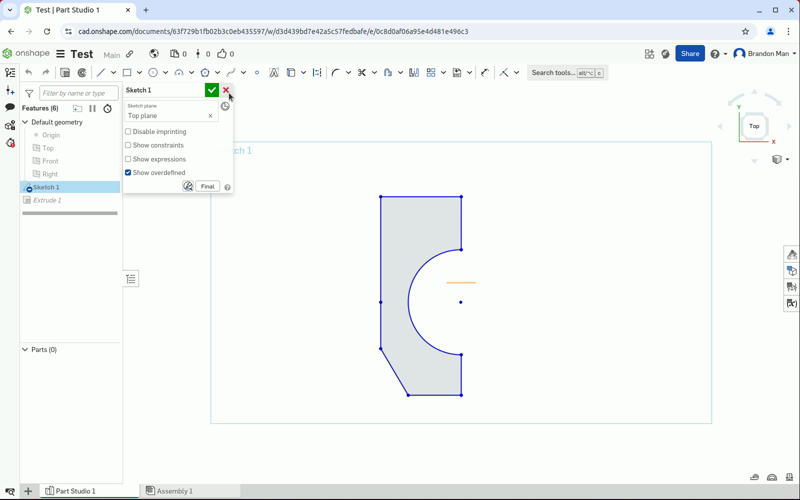
click(229, 92)
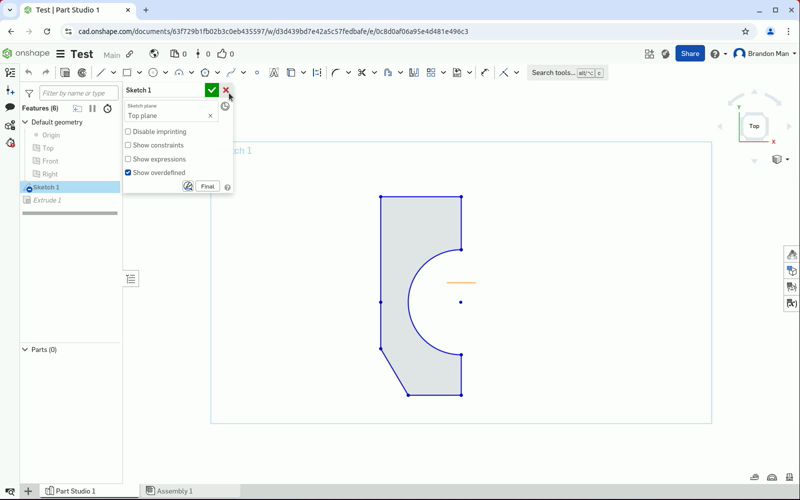
key(shift+s)
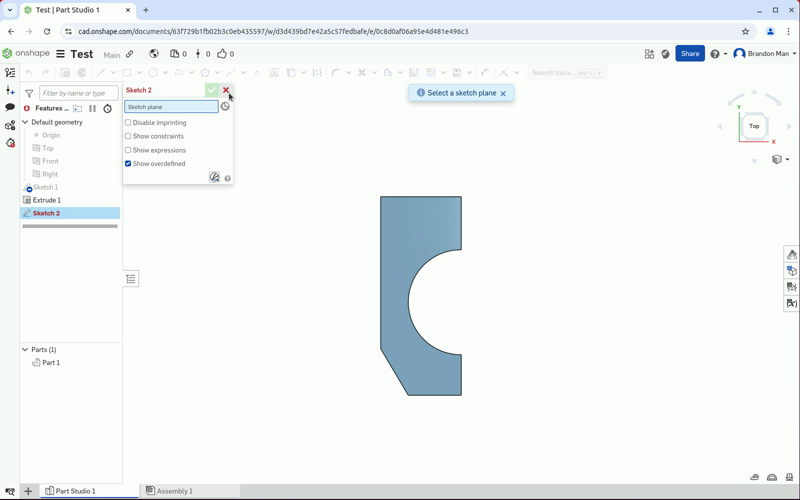
mouse_move(73, 150)
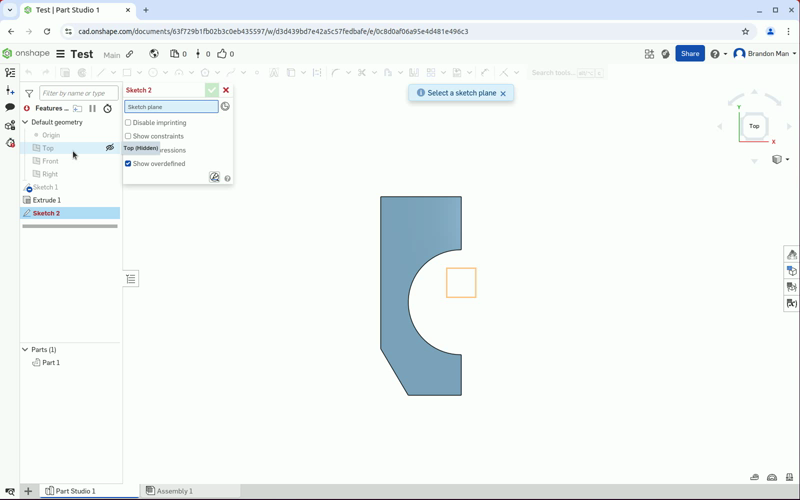
click(73, 150)
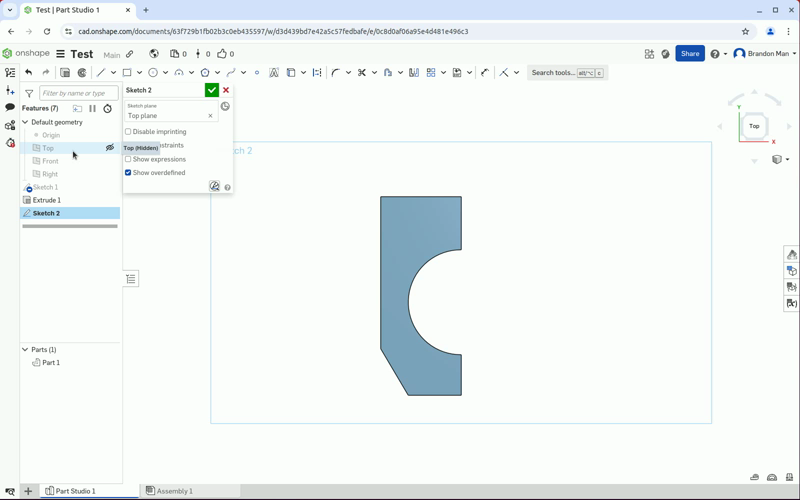
mouse_move(73, 352)
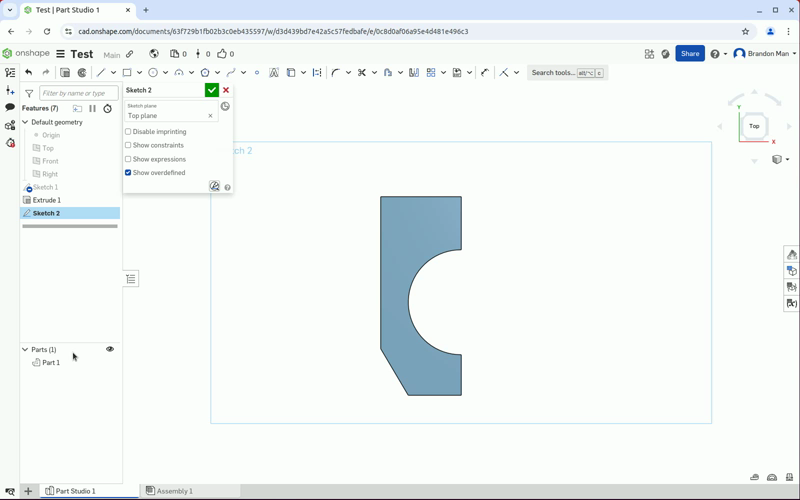
key(y)
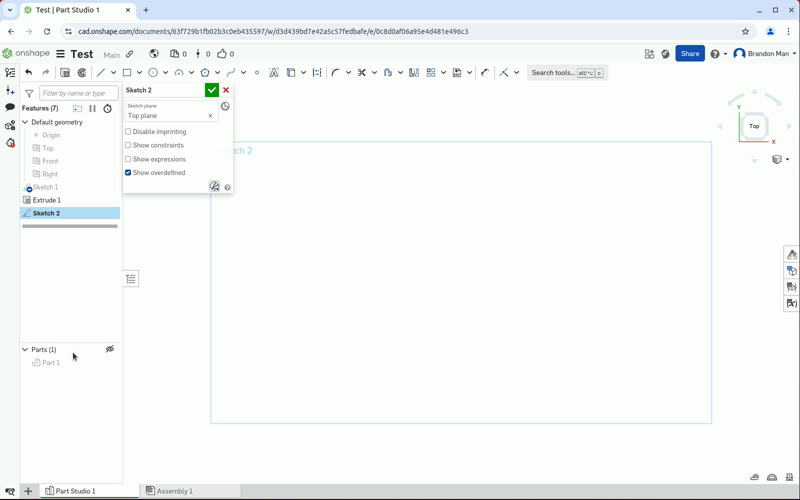
key(l)
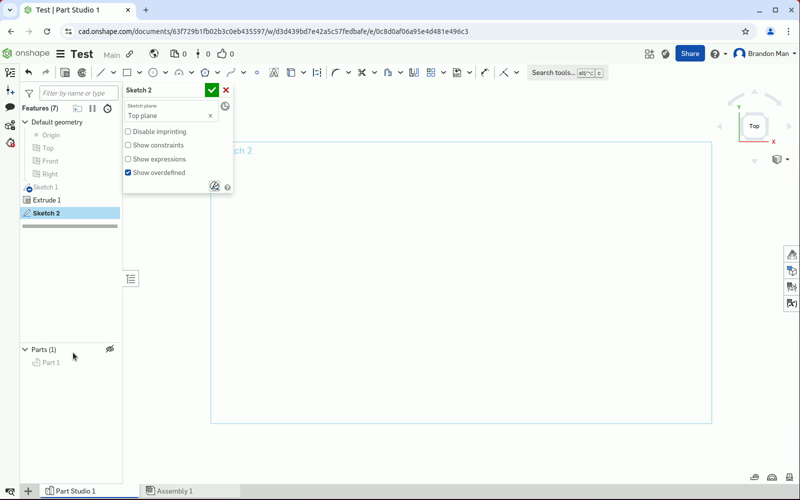
key_down(shift)
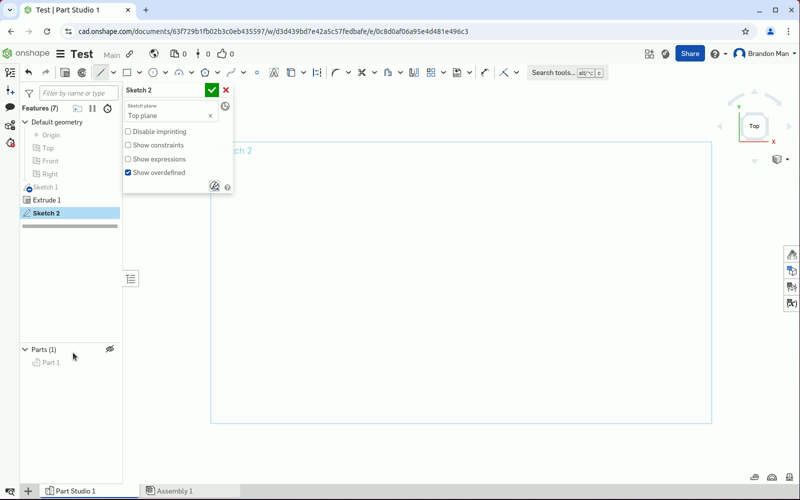
mouse_move(460, 395)
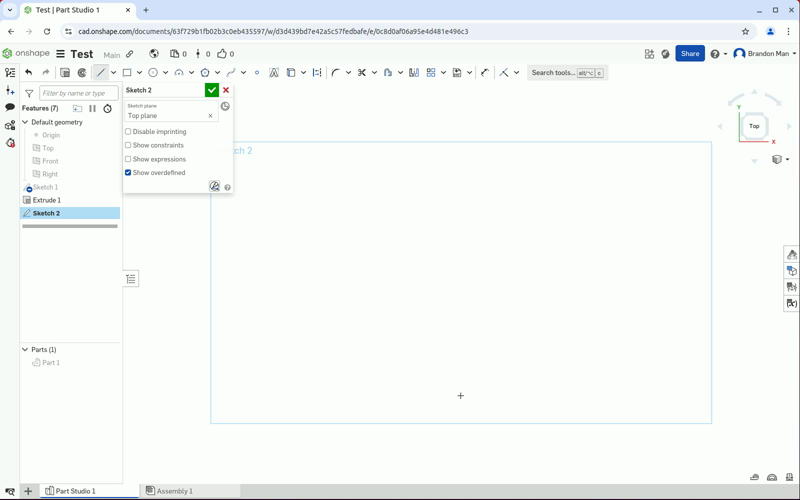
click(460, 395)
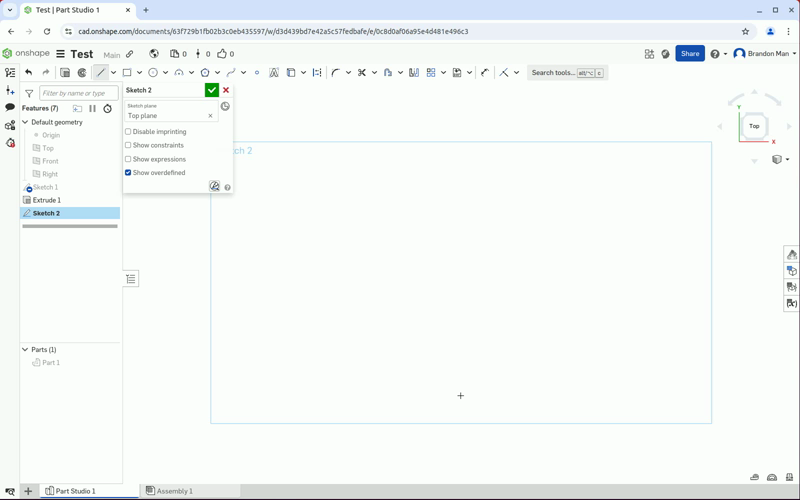
key_up(shift)
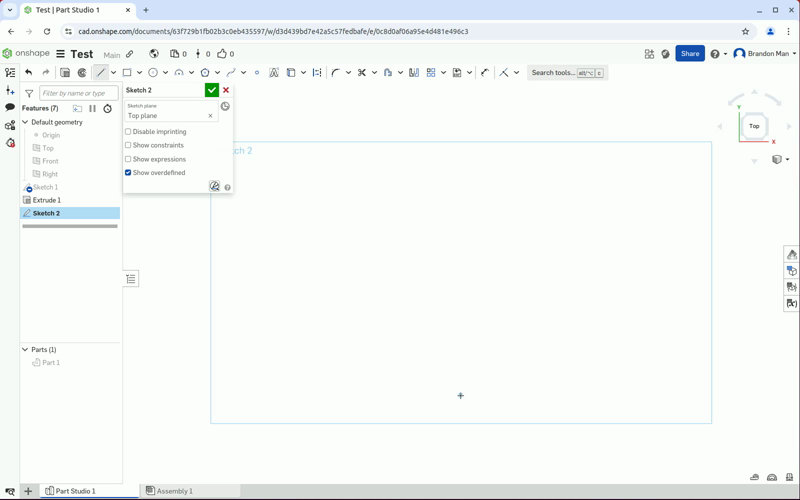
key_down(shift)
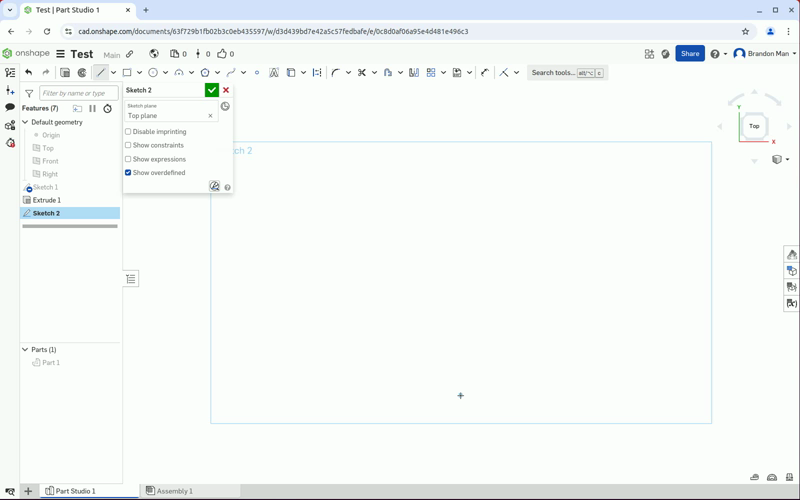
mouse_move(490, 395)
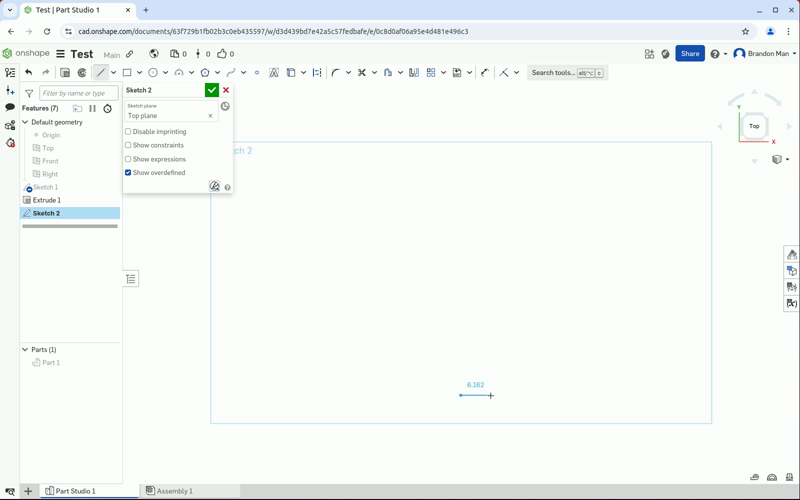
mouse_move(512, 395)
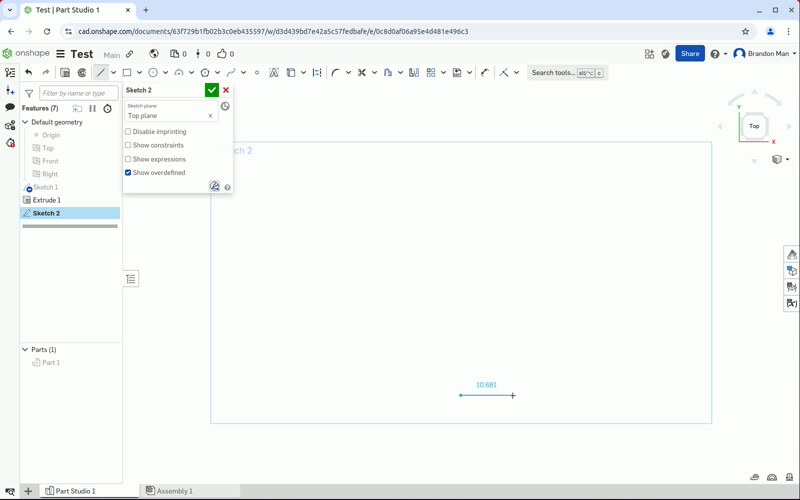
click(512, 395)
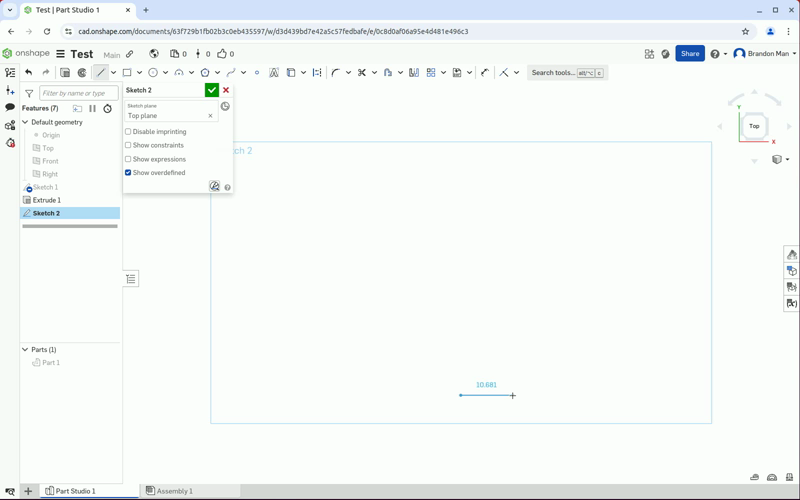
key_up(shift)
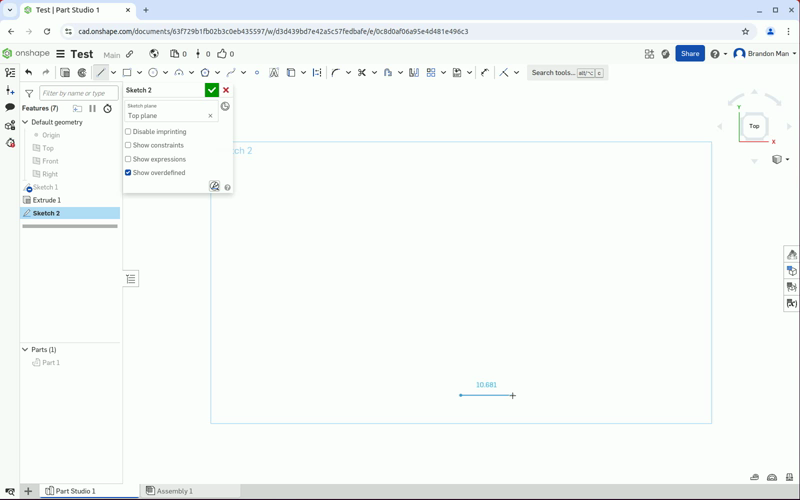
key_down(shift)
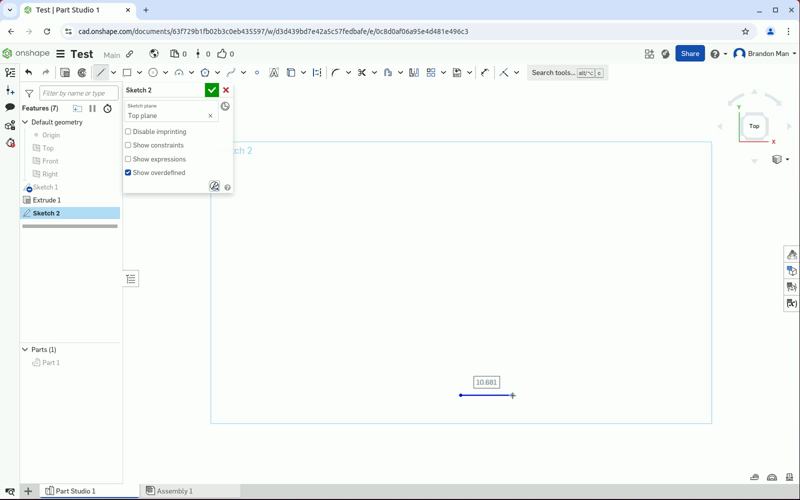
mouse_move(542, 395)
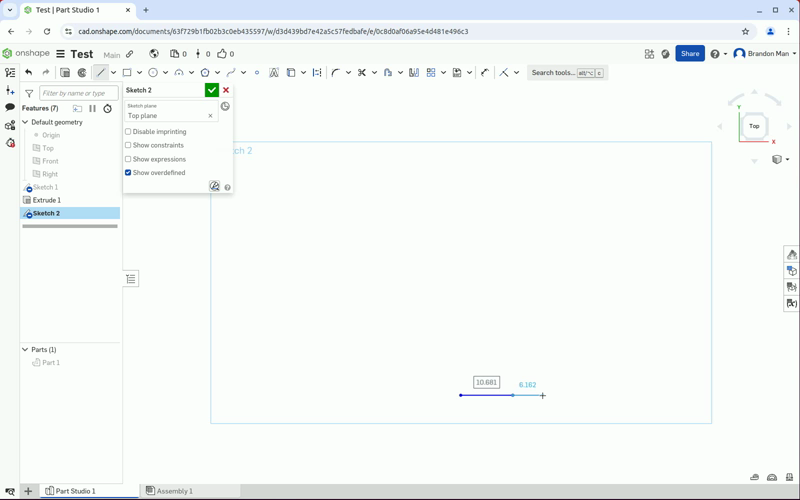
mouse_move(539, 349)
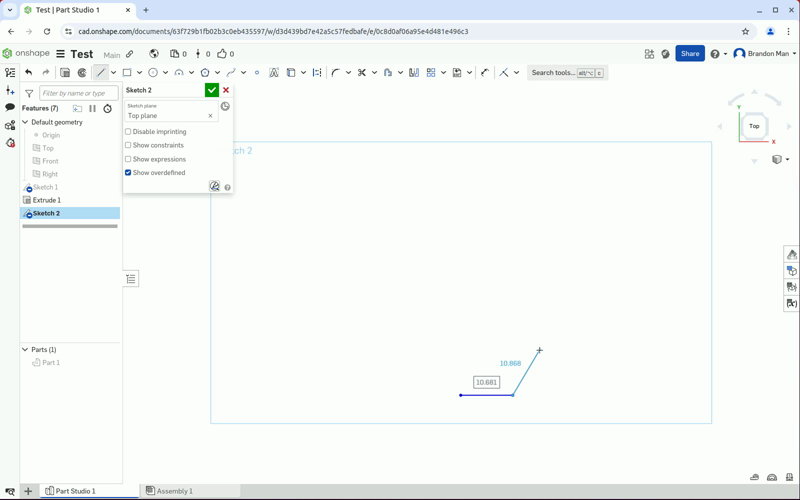
click(539, 349)
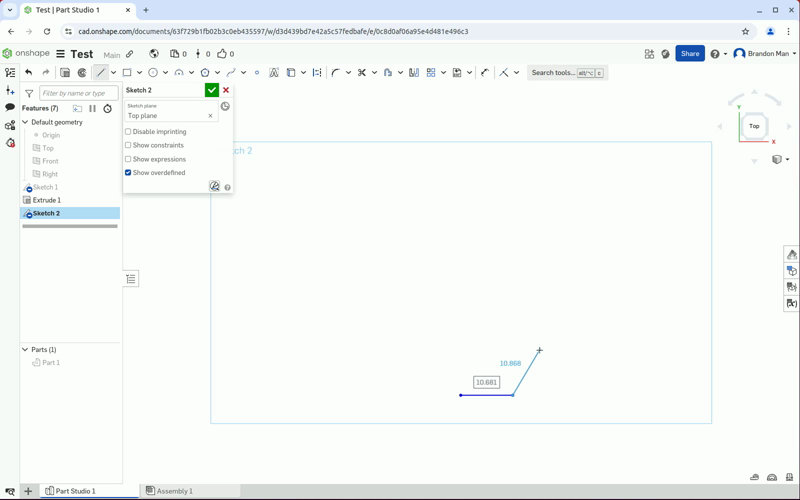
key_up(shift)
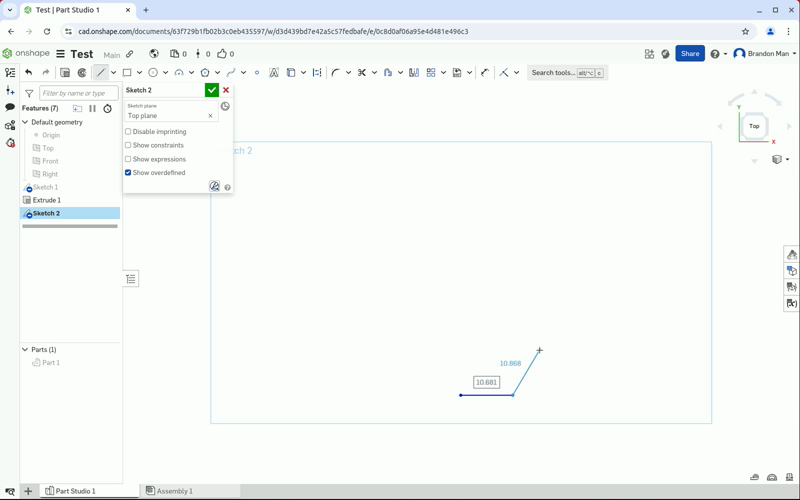
key_down(shift)
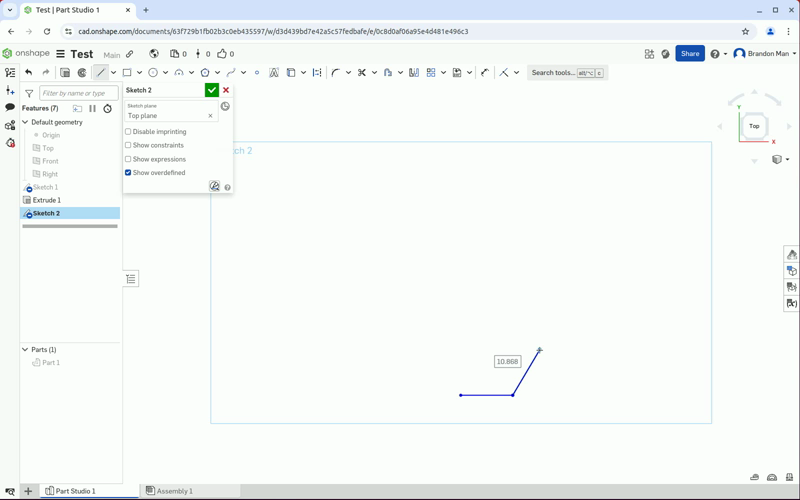
mouse_move(569, 349)
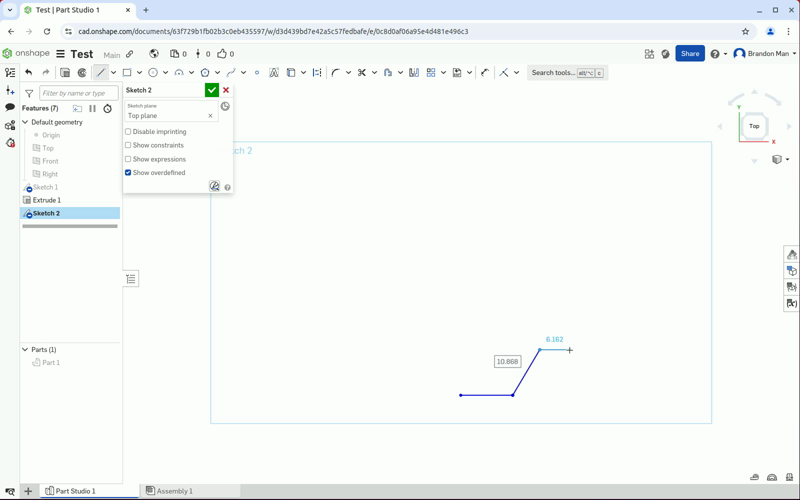
mouse_move(539, 304)
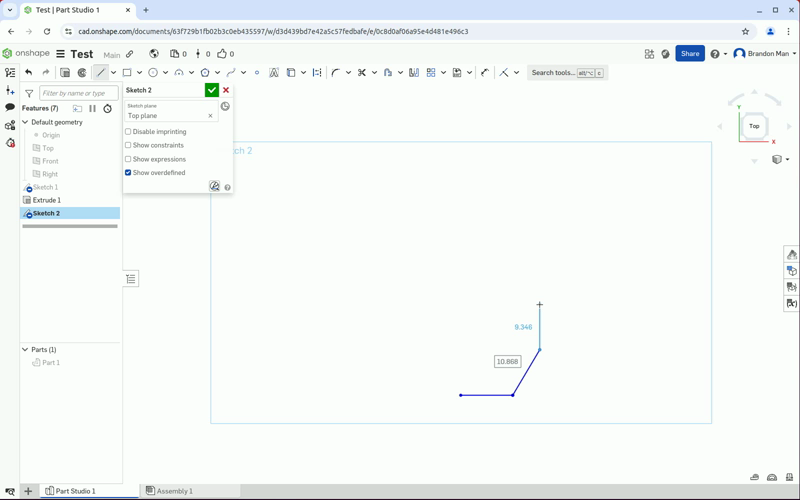
click(539, 304)
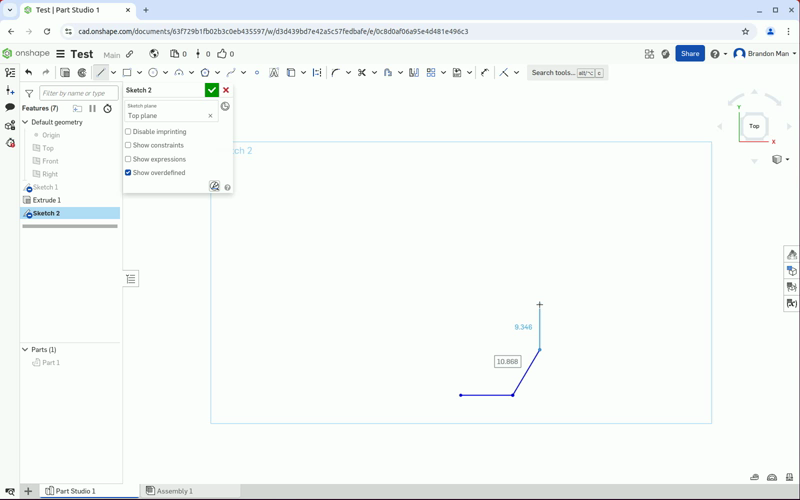
key_up(shift)
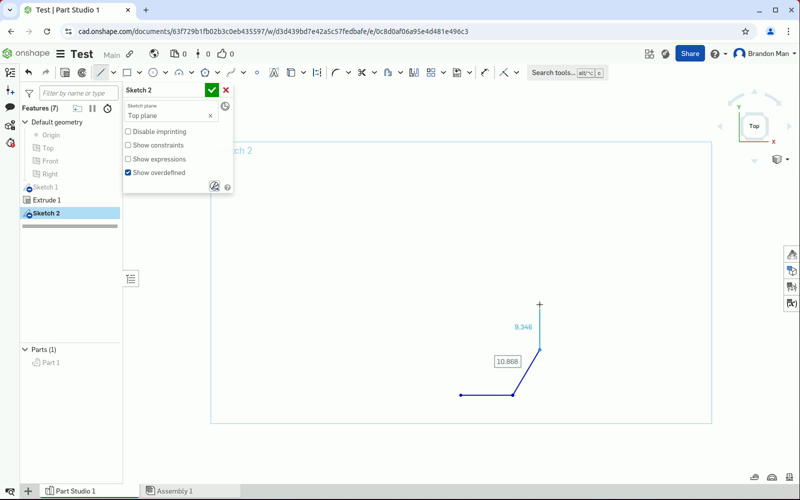
key_down(shift)
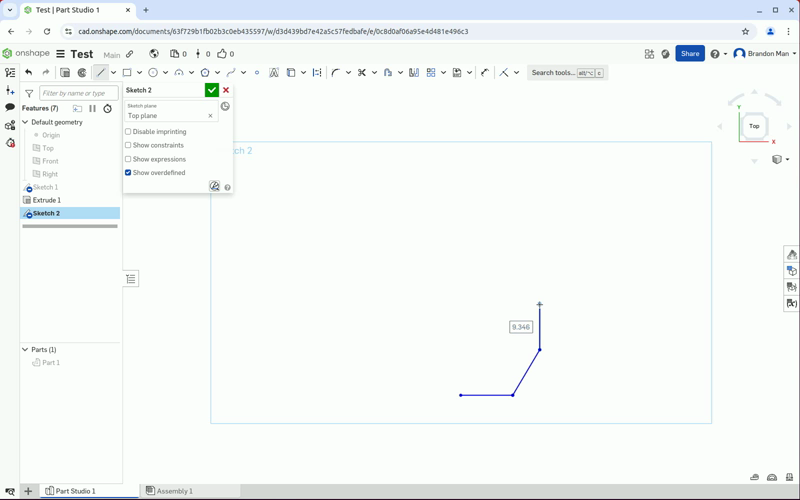
mouse_move(539, 198)
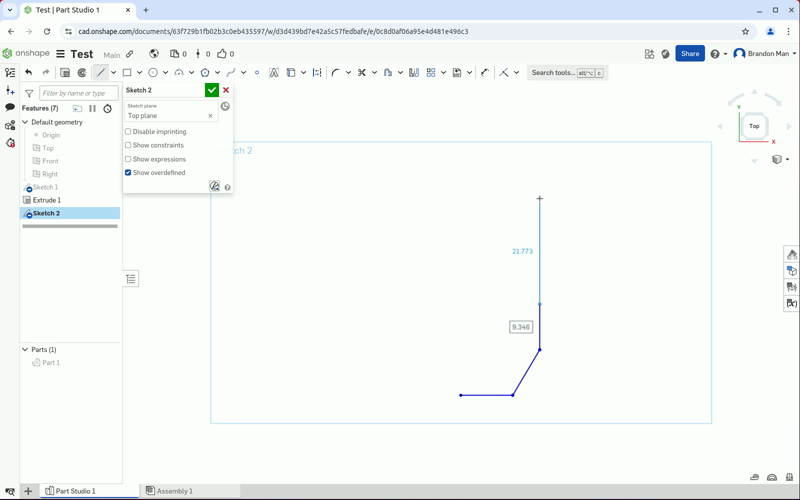
click(539, 198)
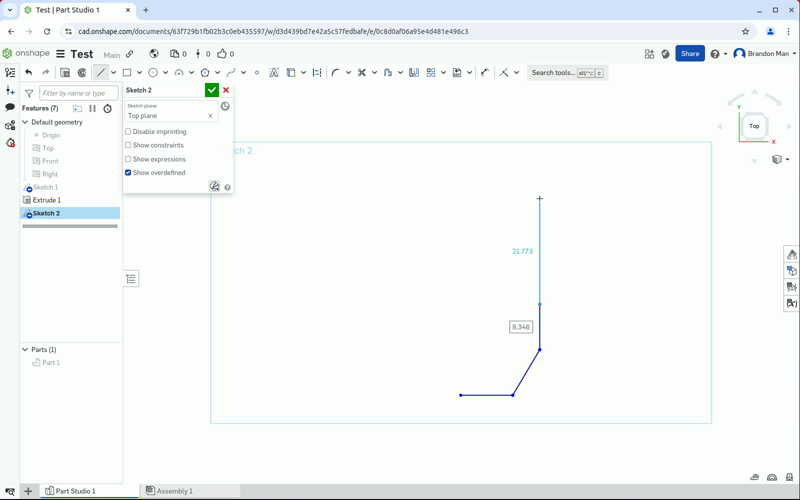
key_up(shift)
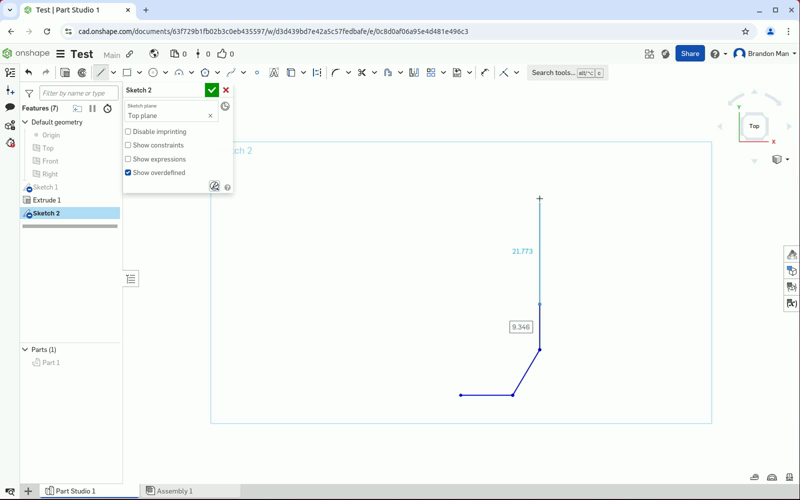
key_down(shift)
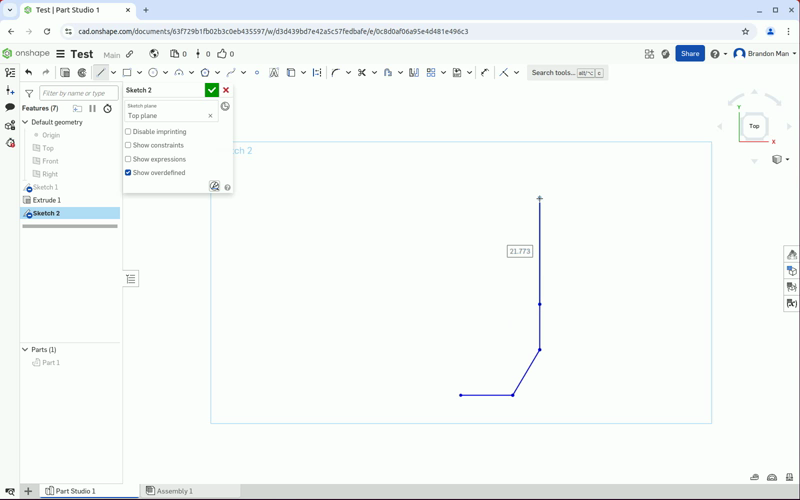
mouse_move(460, 198)
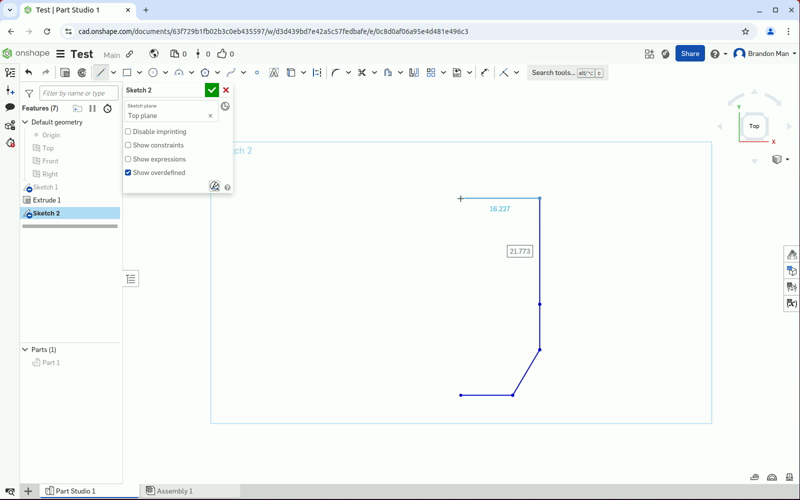
click(460, 198)
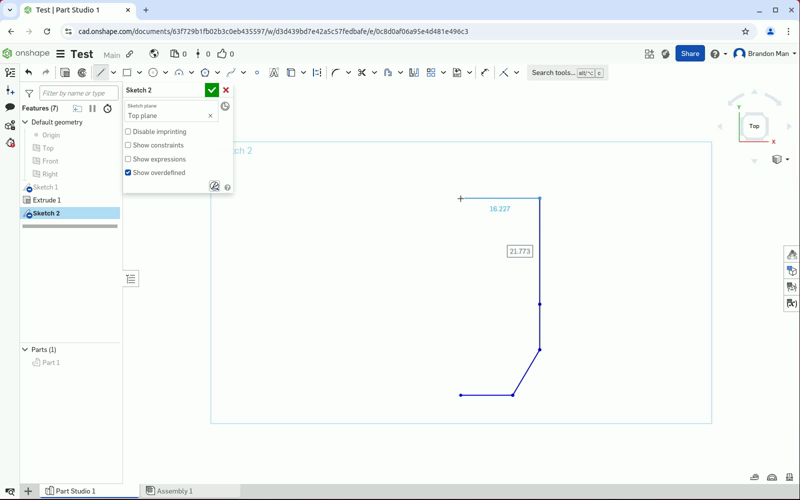
key_up(shift)
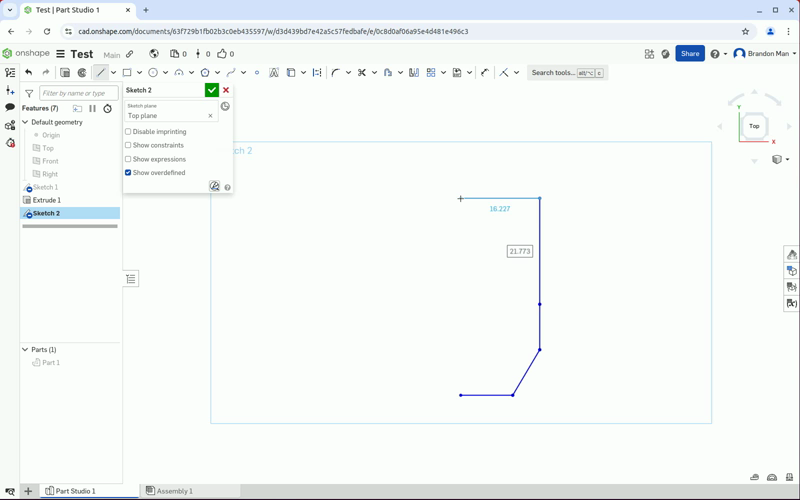
key_down(shift)
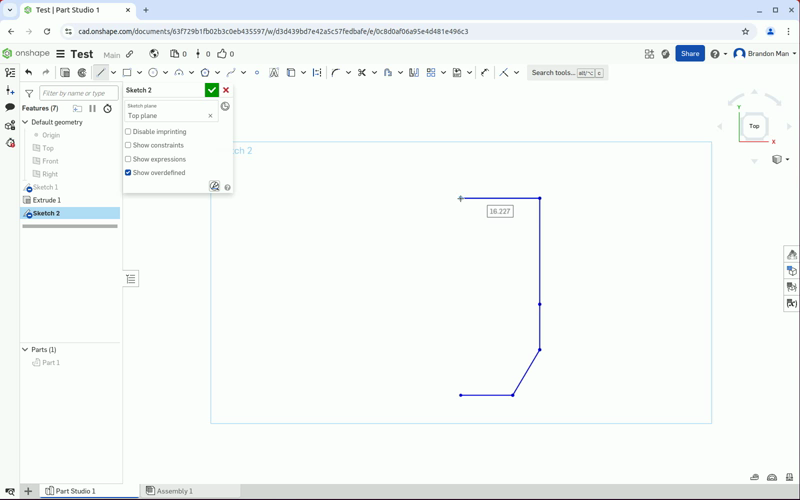
mouse_move(490, 198)
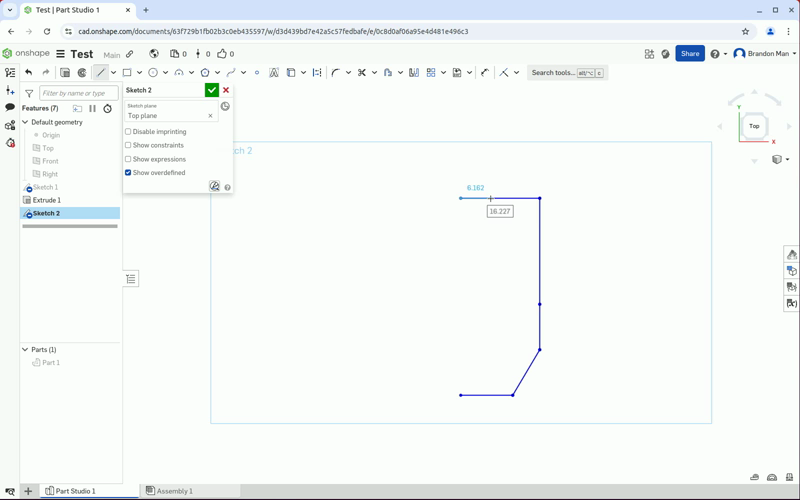
mouse_move(460, 250)
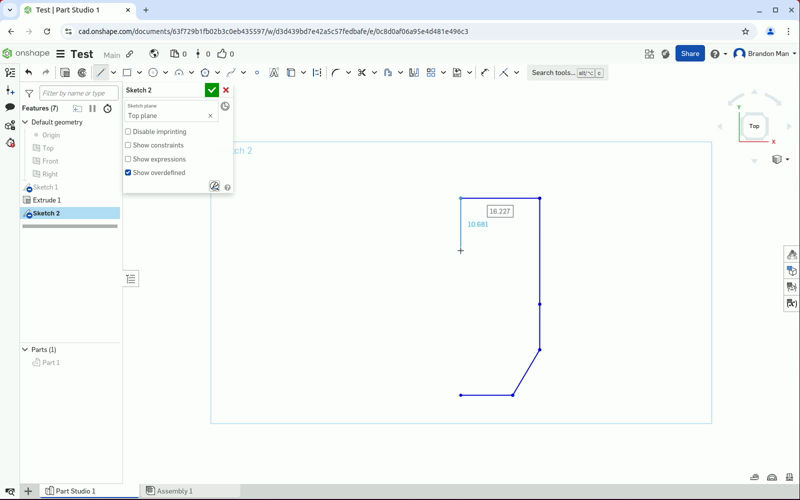
click(460, 250)
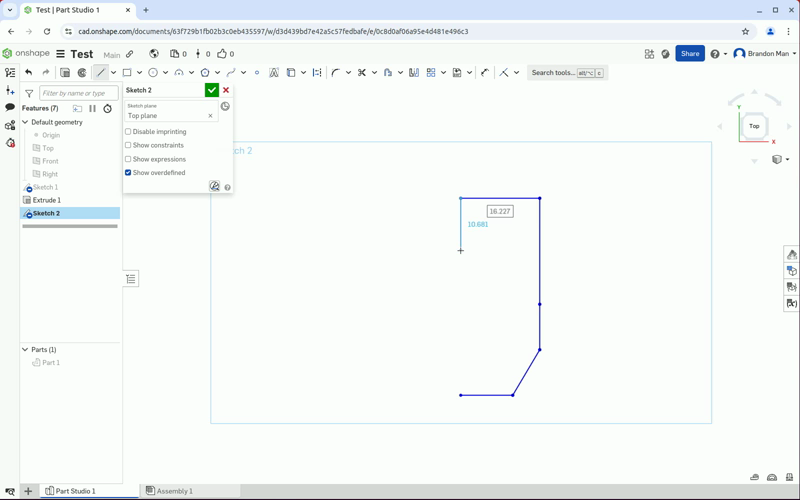
key_up(shift)
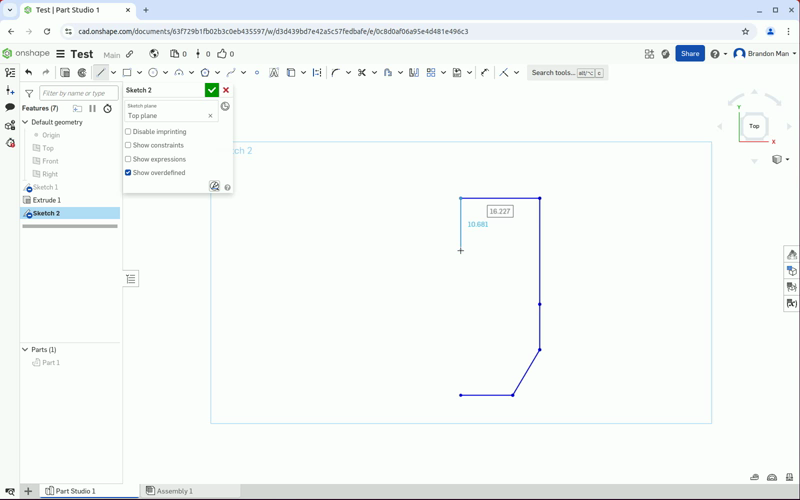
key(esc)
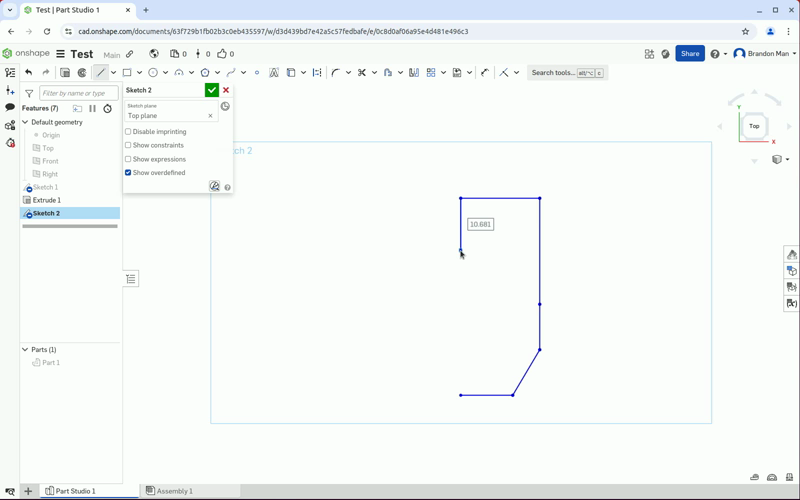
key(a)
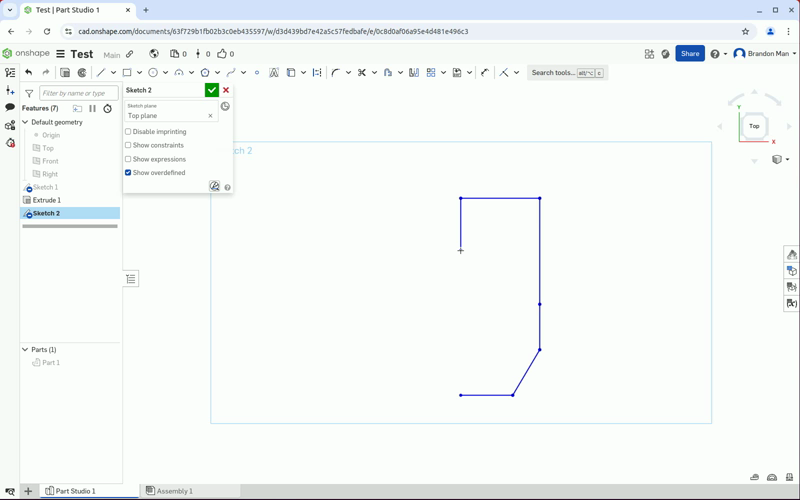
mouse_move(460, 250)
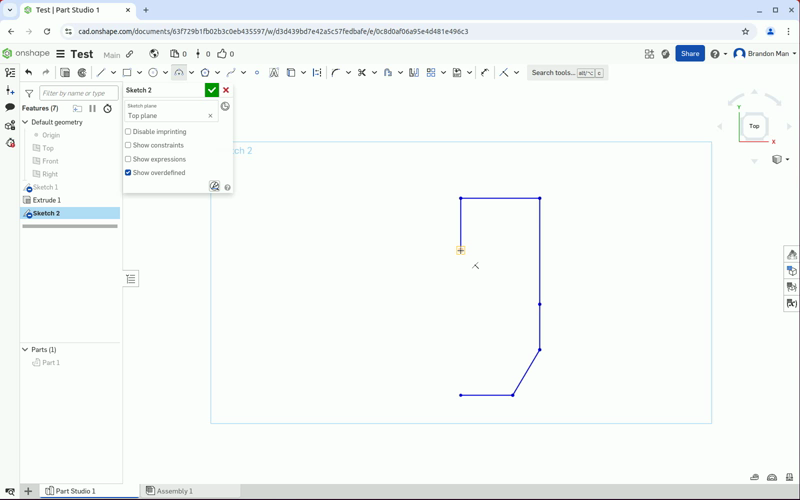
click(460, 250)
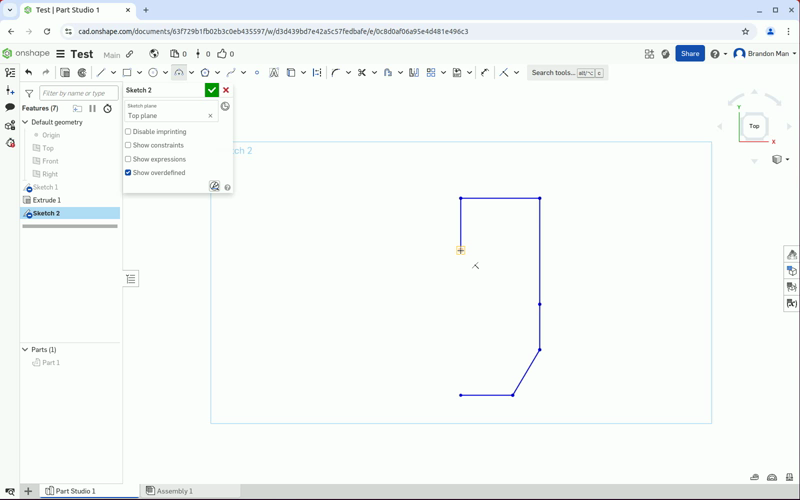
key_down(shift)
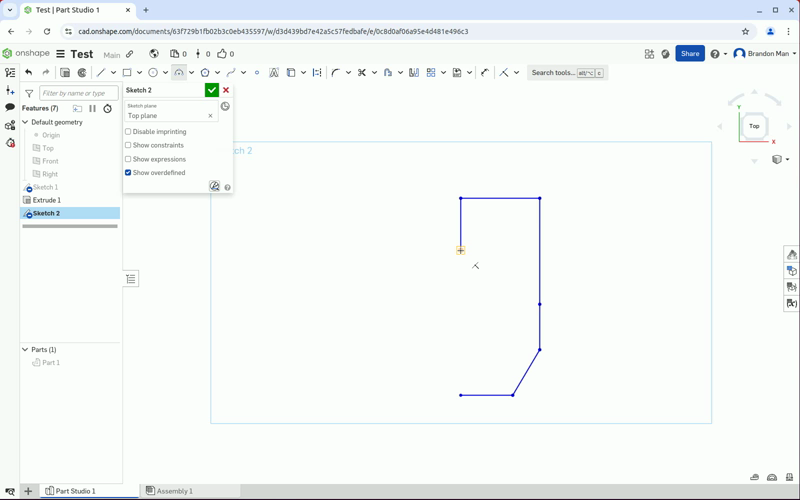
mouse_move(460, 356)
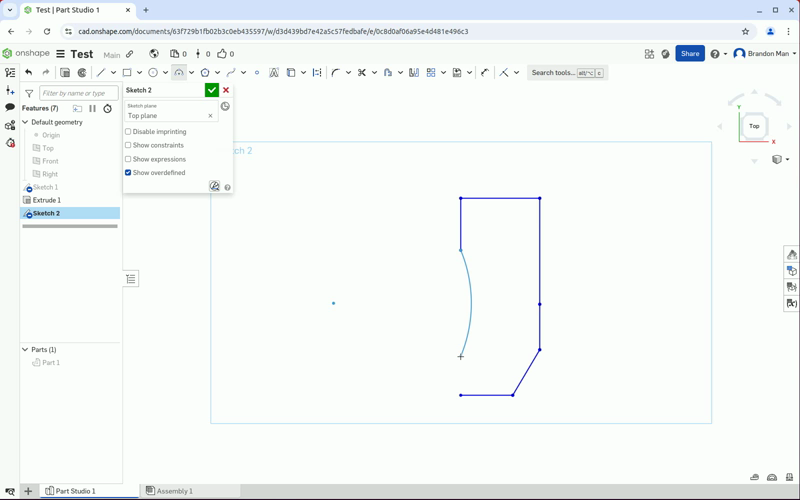
click(460, 356)
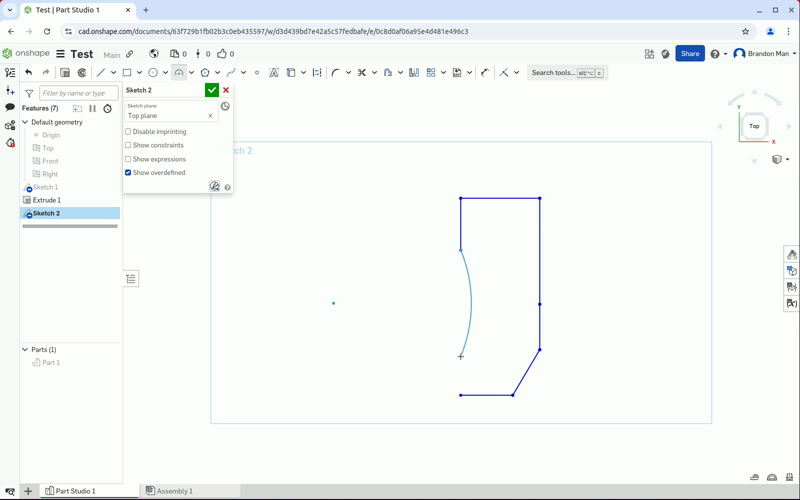
mouse_move(513, 303)
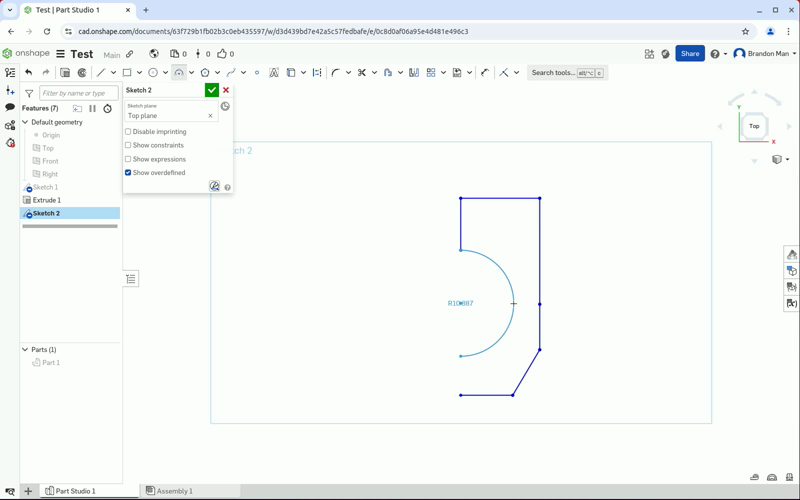
click(513, 303)
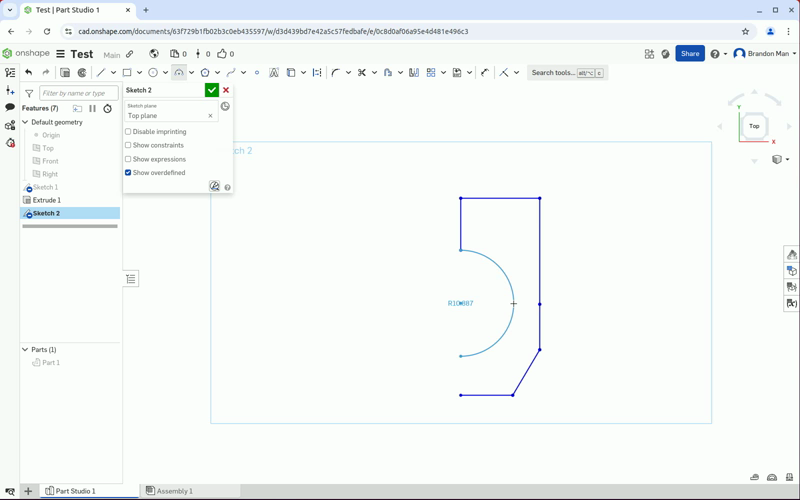
key_up(shift)
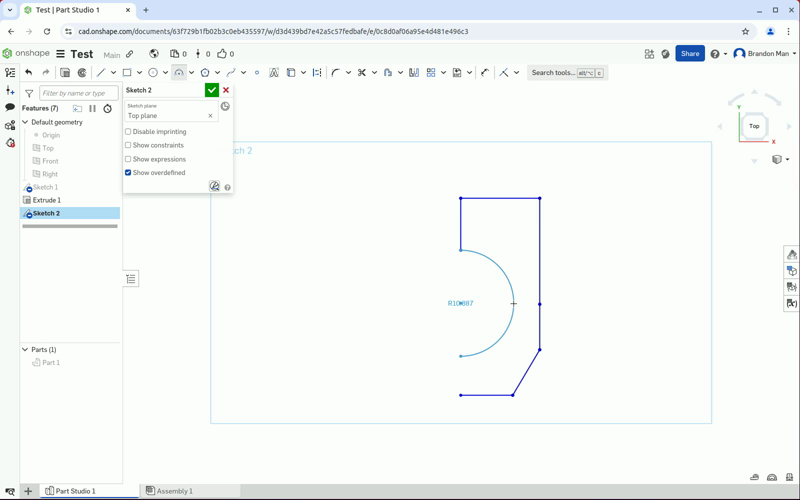
key(esc)
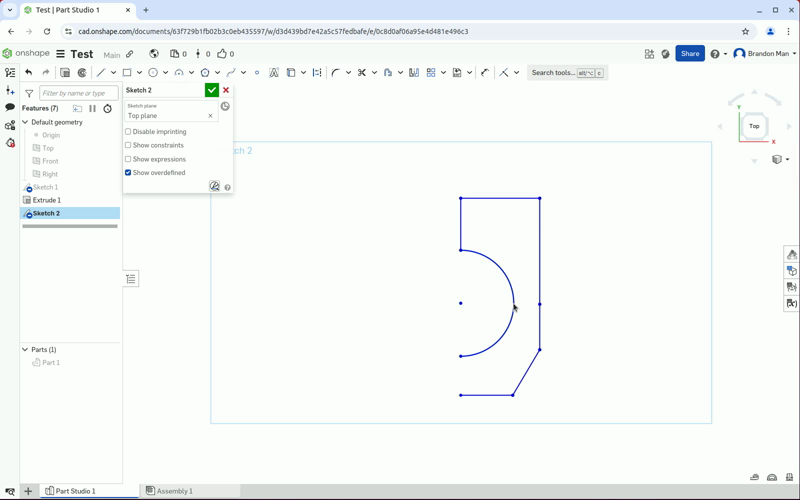
key(l)
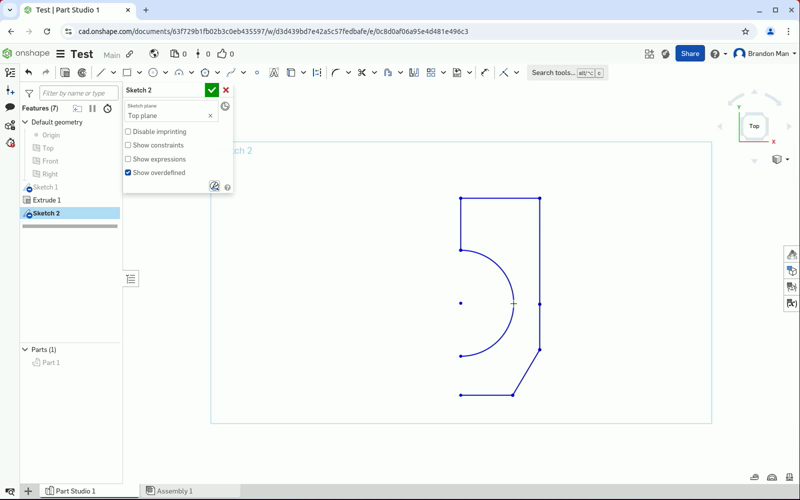
mouse_move(460, 356)
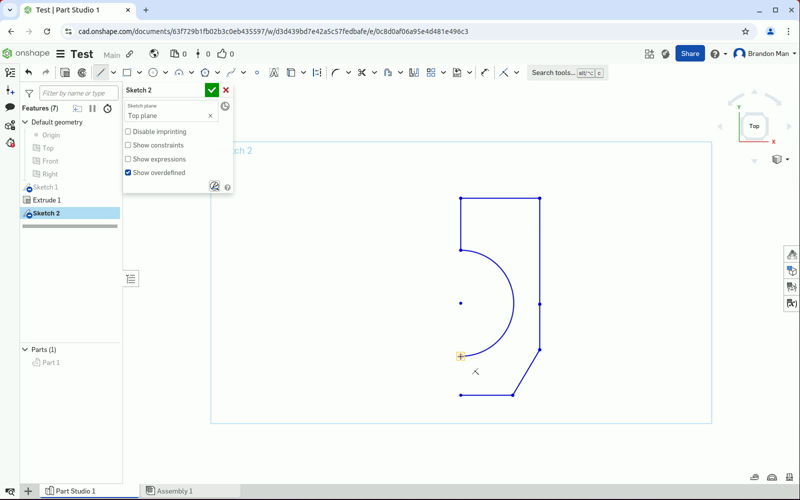
click(460, 356)
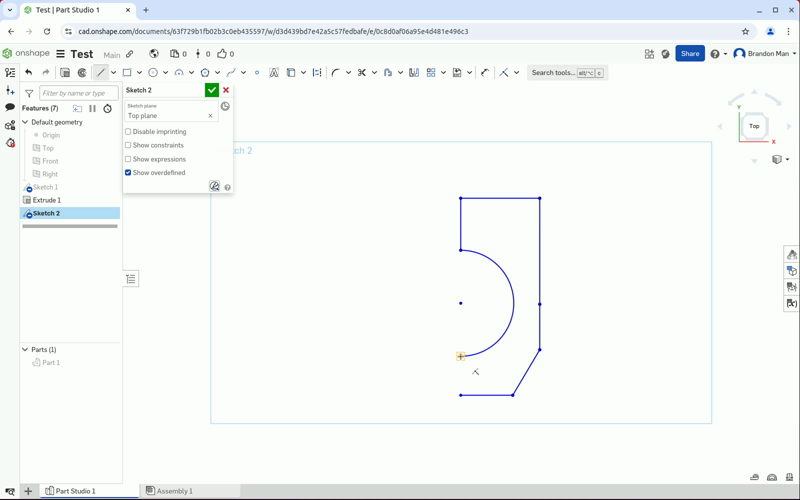
mouse_move(490, 356)
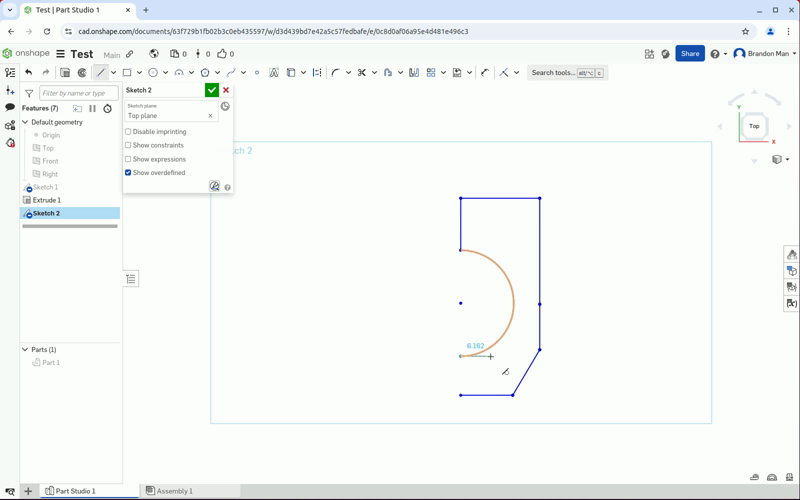
key_down(shift)
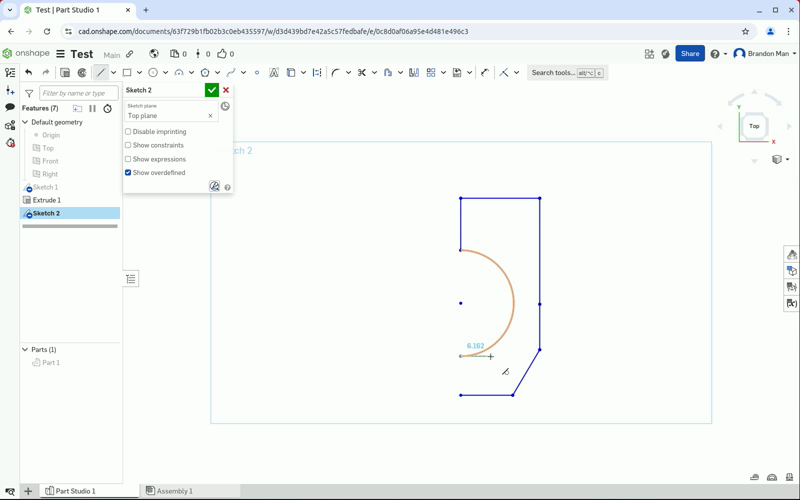
mouse_move(460, 395)
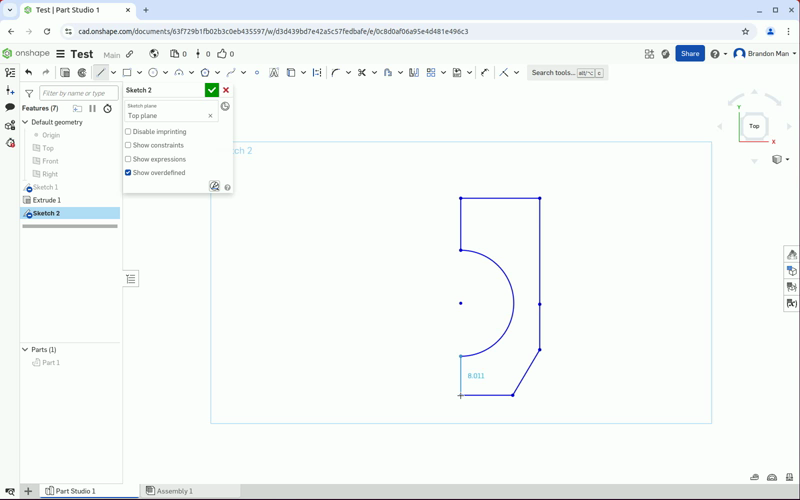
key_up(shift)
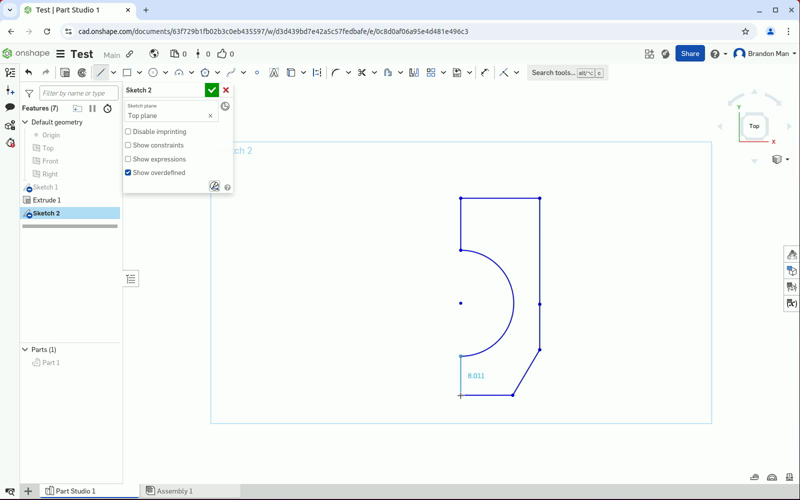
click(460, 395)
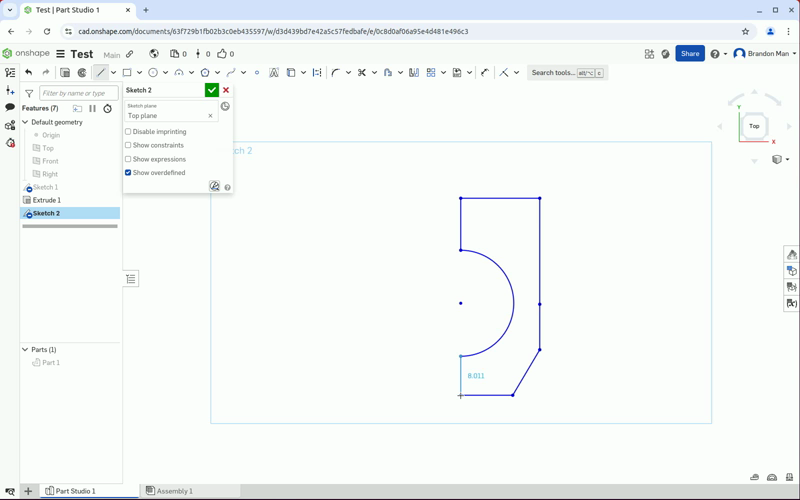
key(esc)
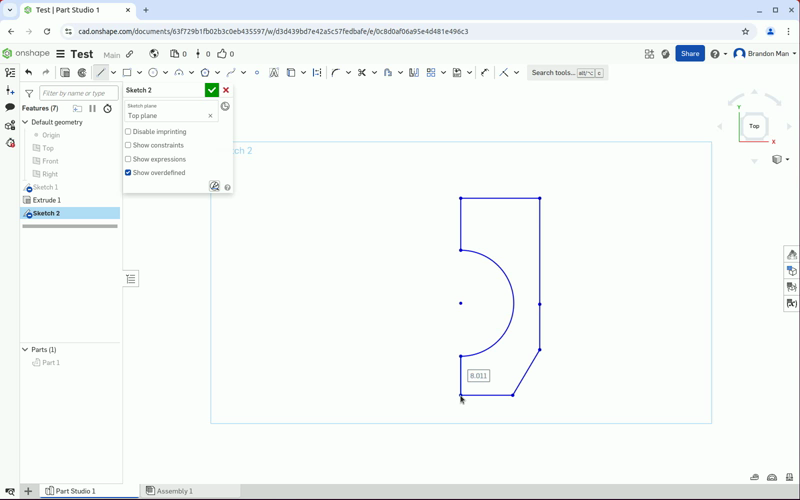
mouse_move(498, 252)
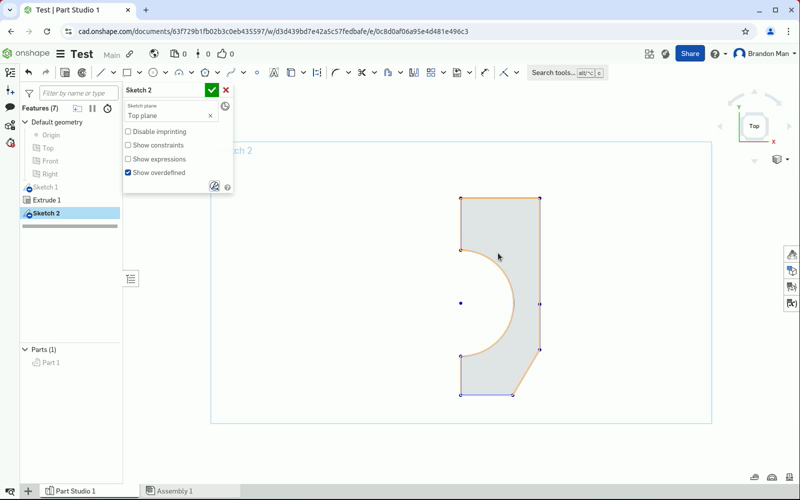
scroll(6)
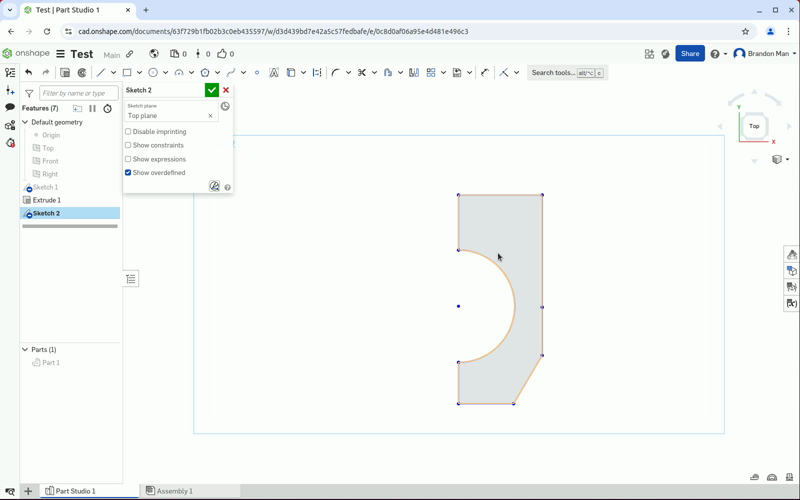
scroll(6)
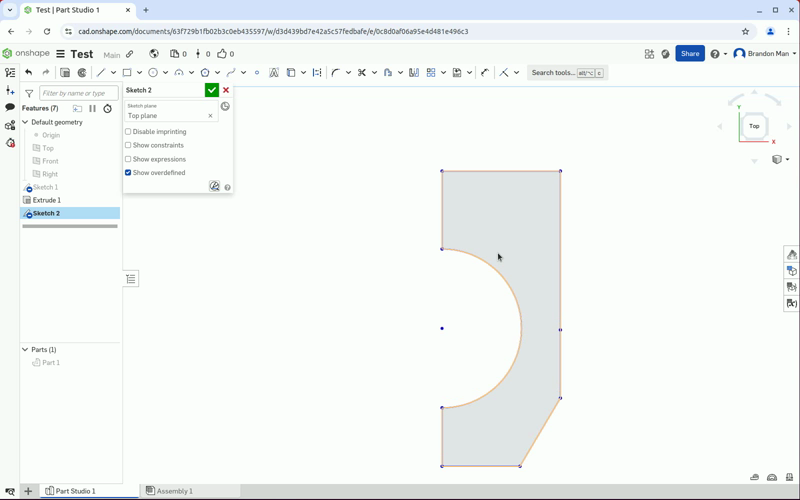
scroll(6)
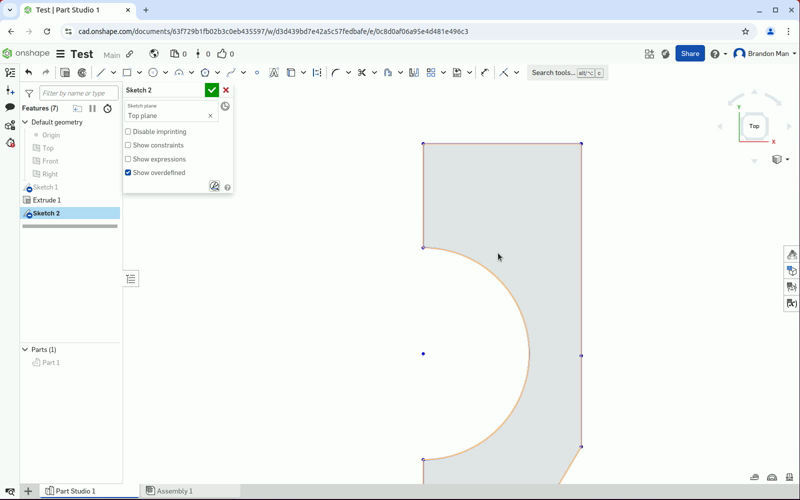
scroll(6)
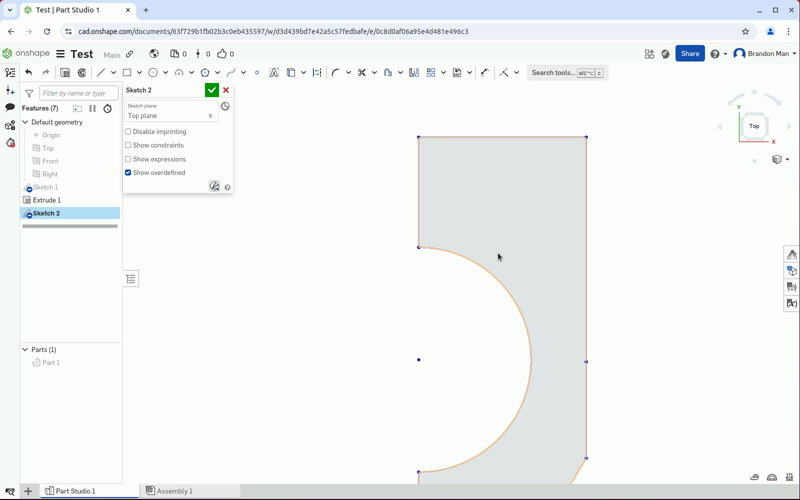
scroll(6)
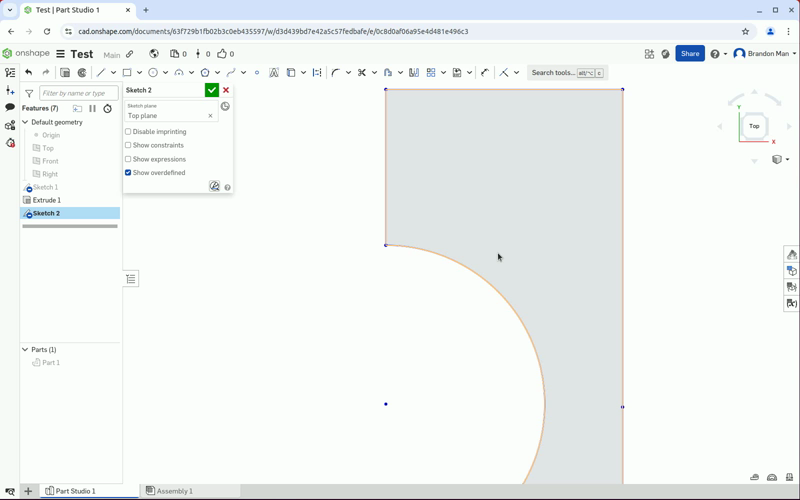
scroll(6)
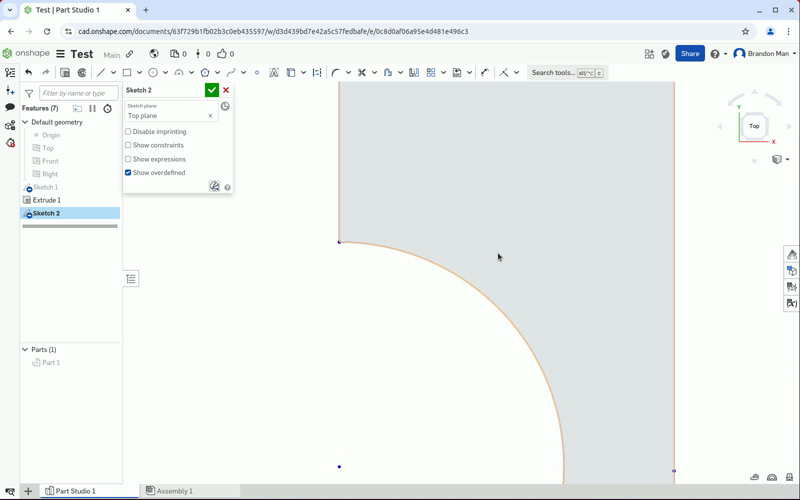
scroll(6)
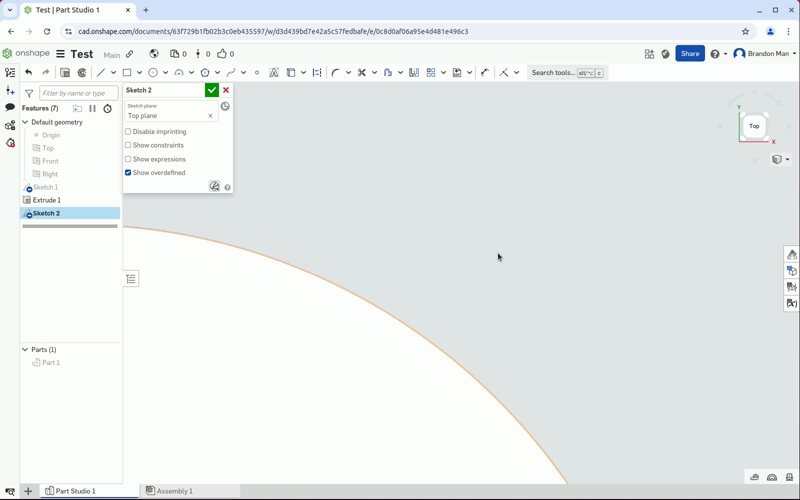
click(498, 252)
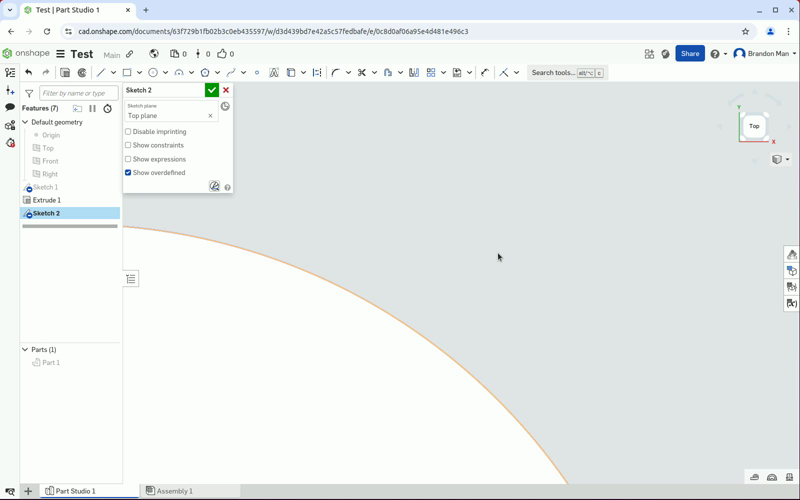
scroll(-6)
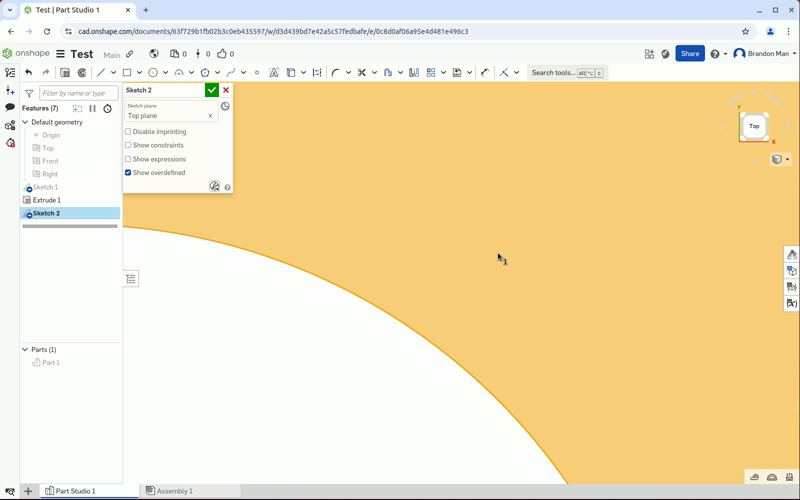
scroll(-6)
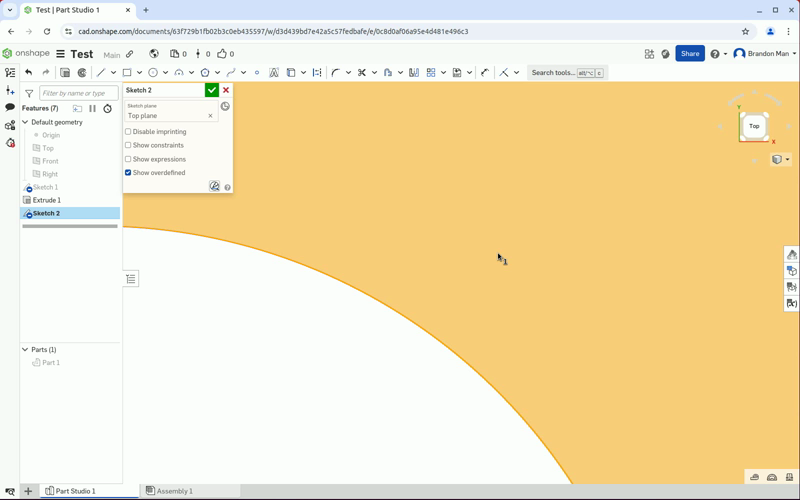
scroll(-6)
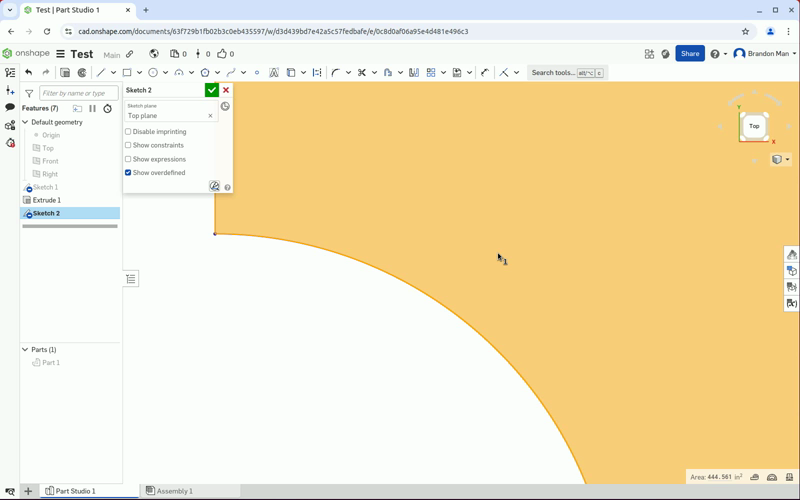
scroll(-6)
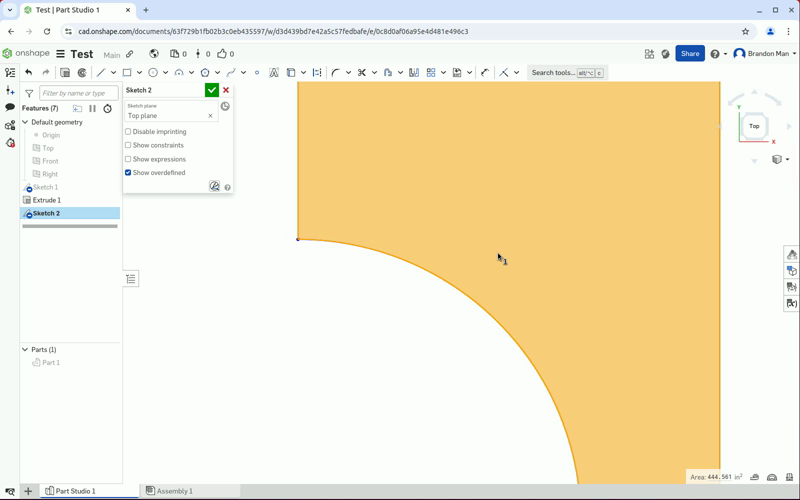
scroll(-6)
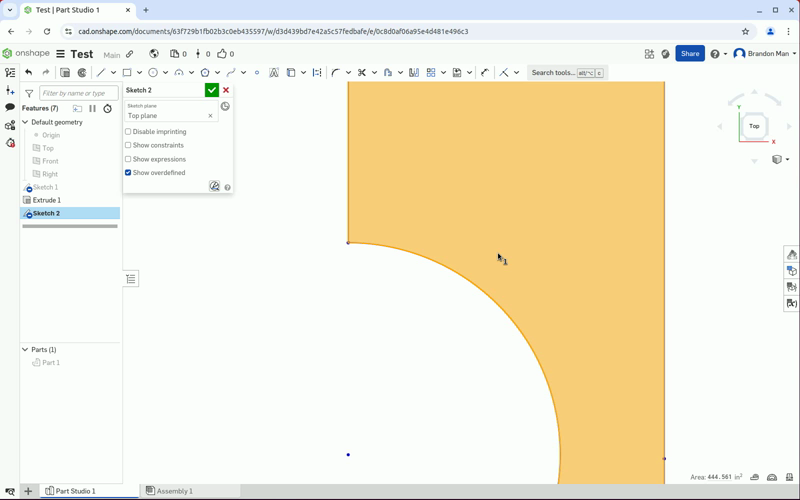
scroll(-6)
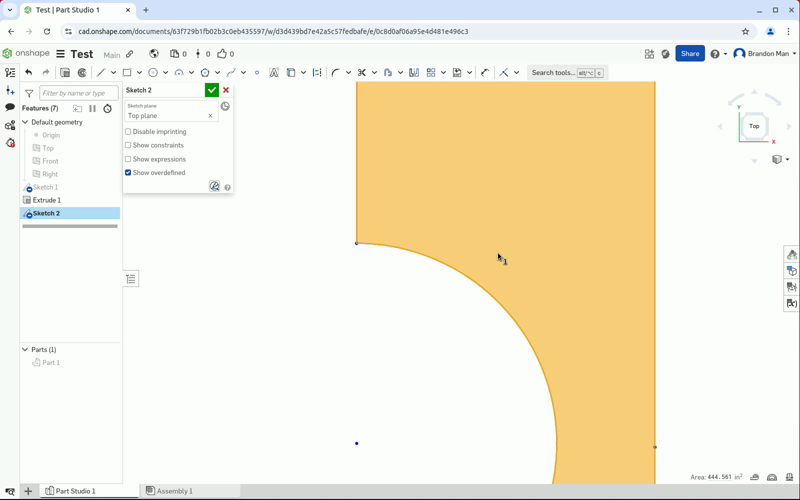
scroll(-6)
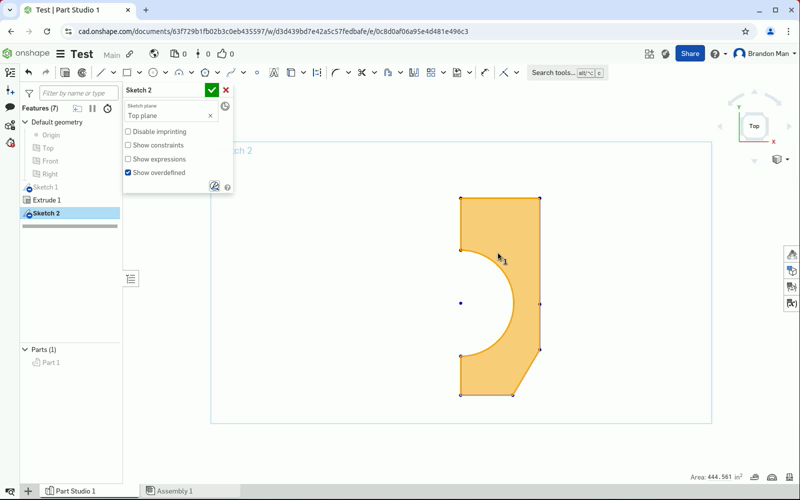
mouse_move(73, 352)
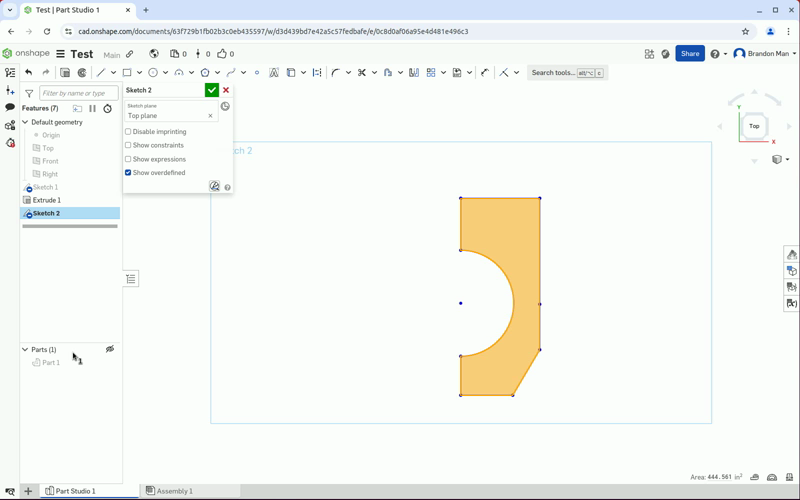
key(shift+y)
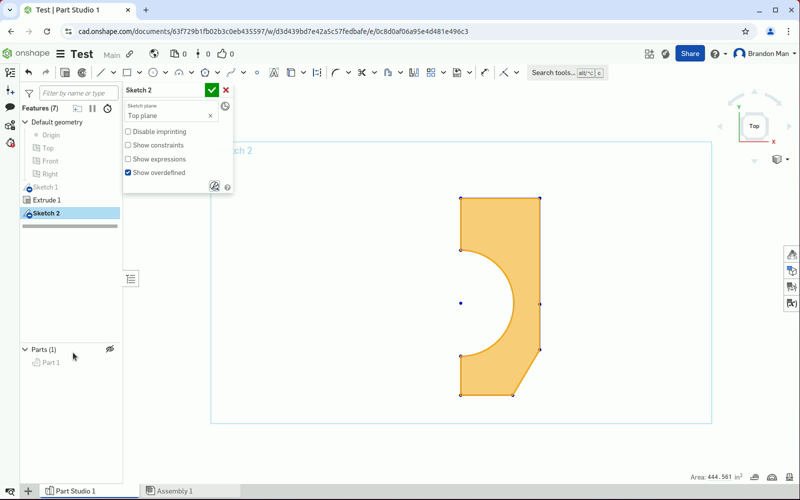
key(shift+e)
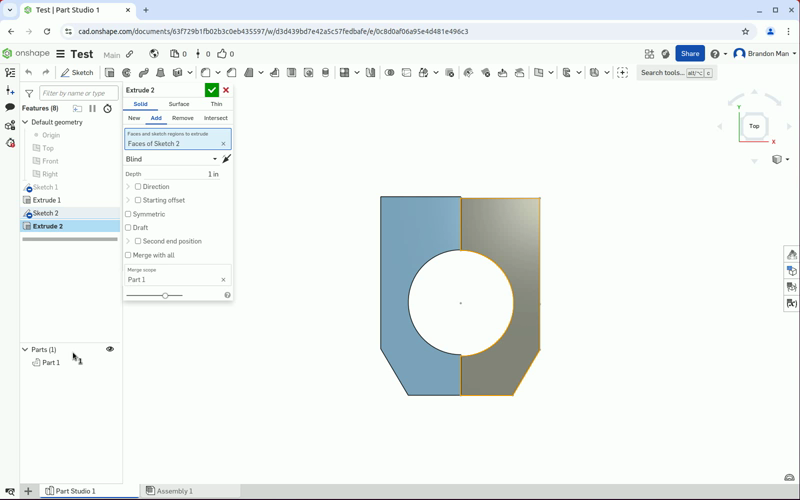
mouse_move(143, 106)
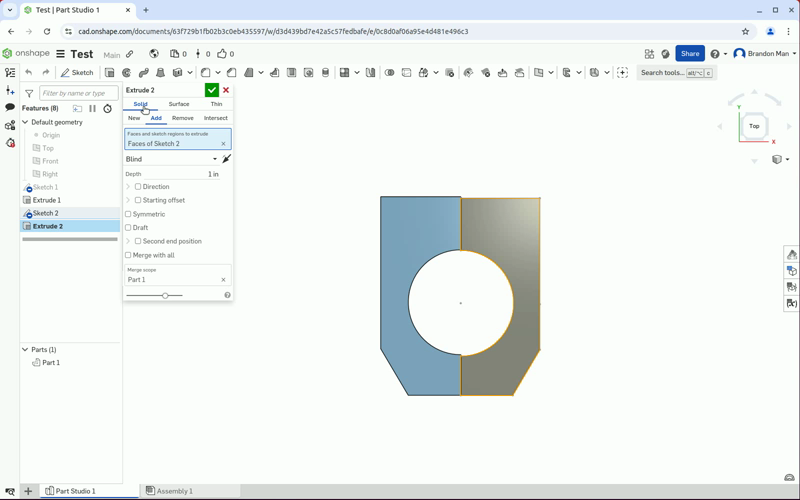
click(143, 106)
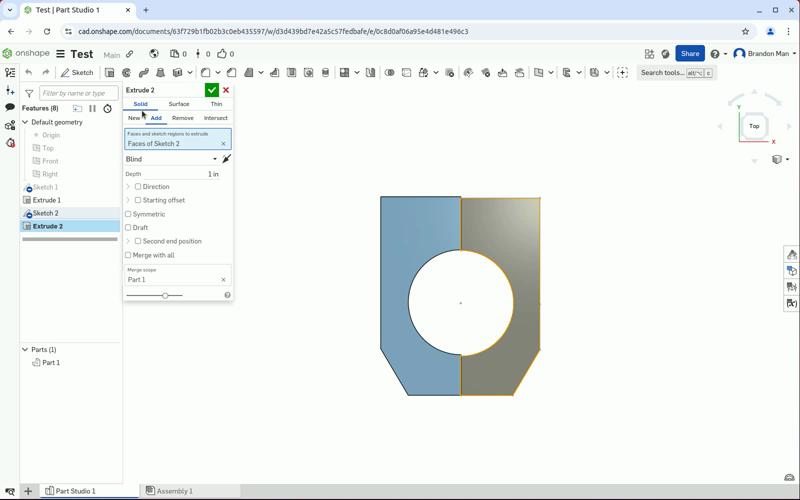
mouse_move(137, 120)
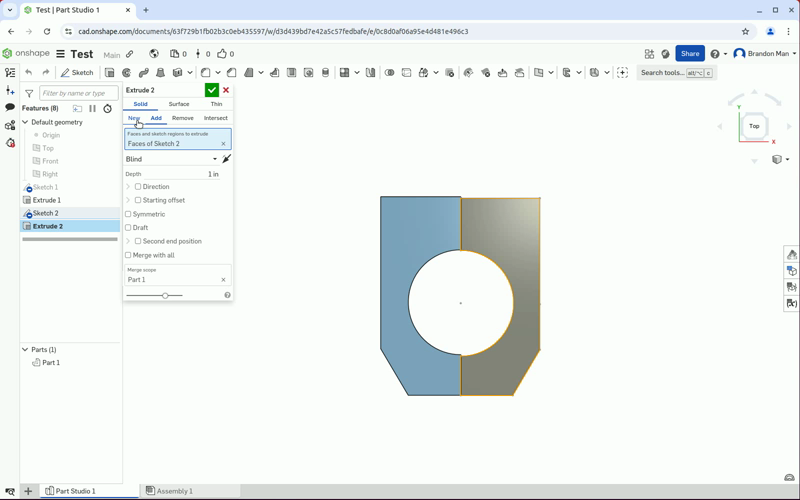
click(137, 120)
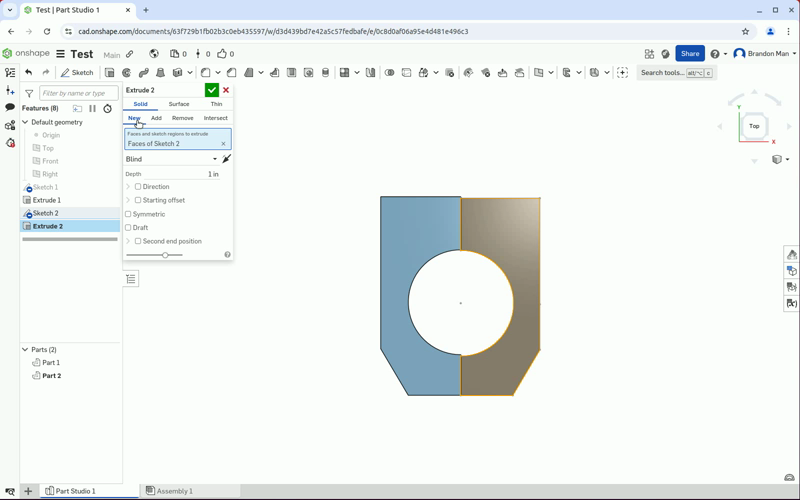
key(tab, 4)
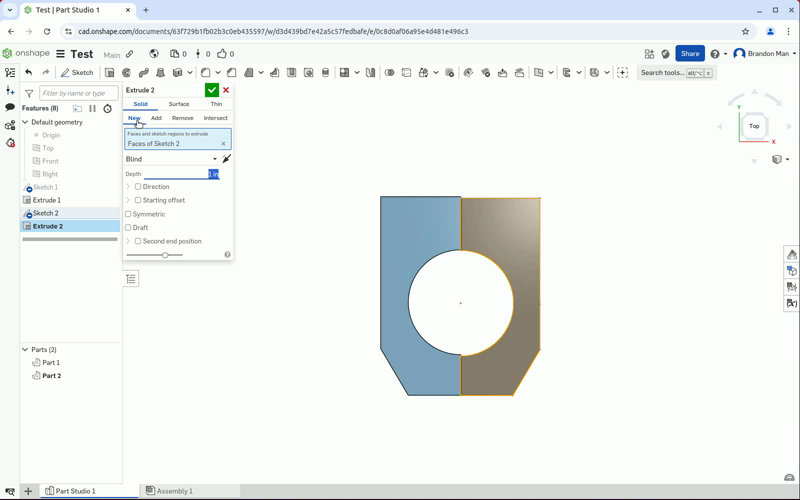
text(2.648)
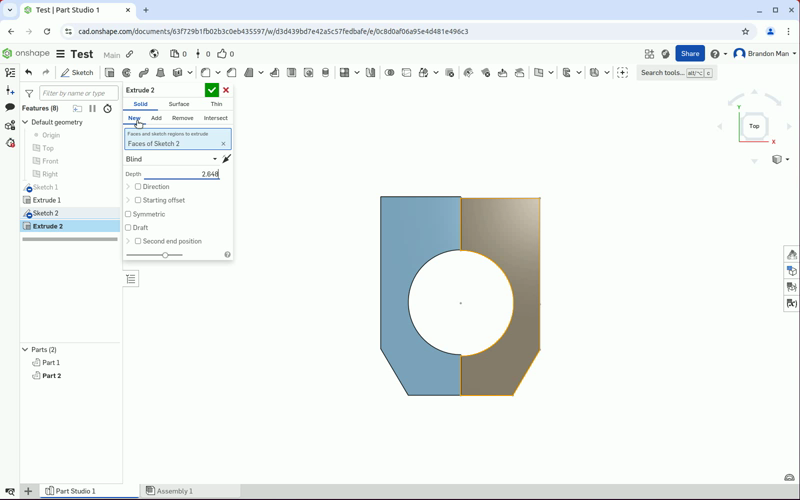
key(enter)
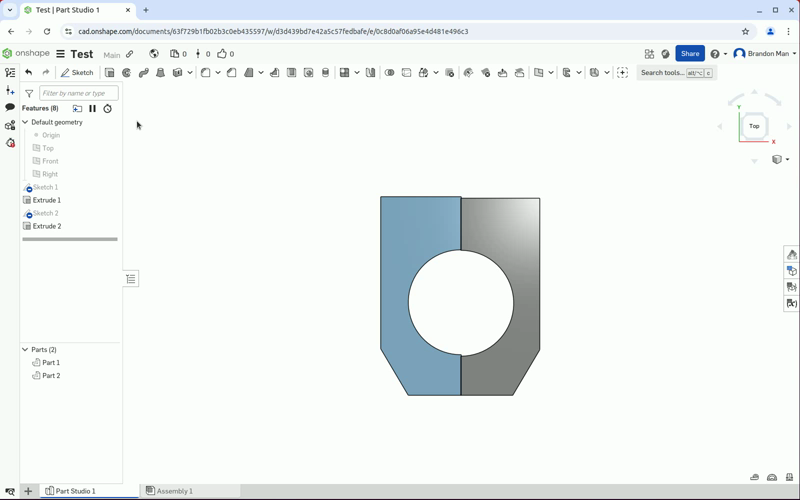
key(shift+h)
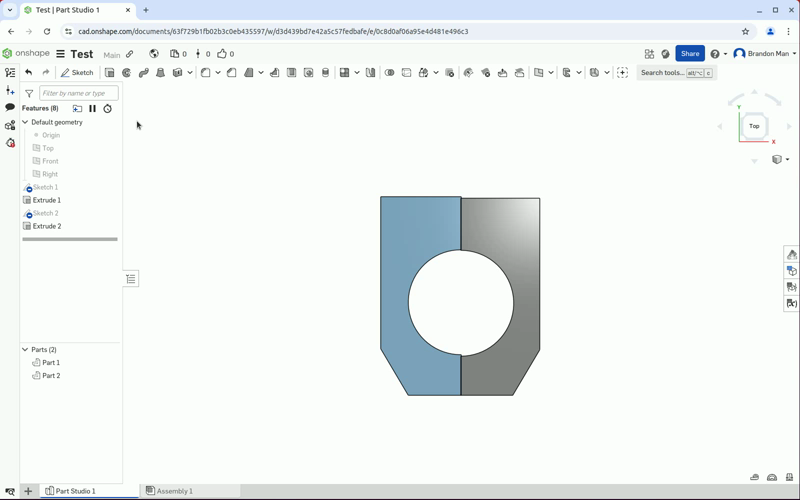
key(shift+h)
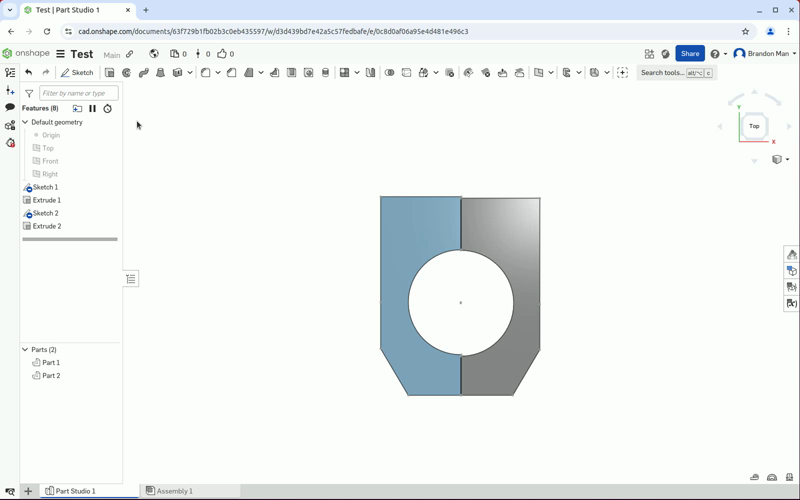
key(shift+7)
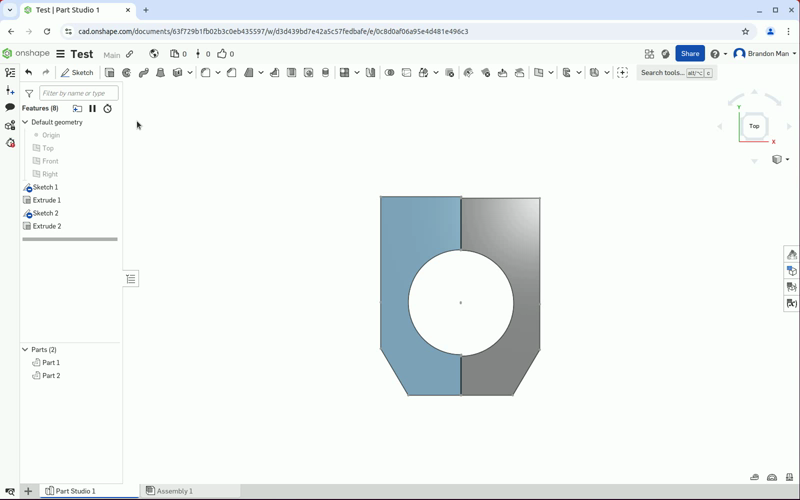
key(up, 3)
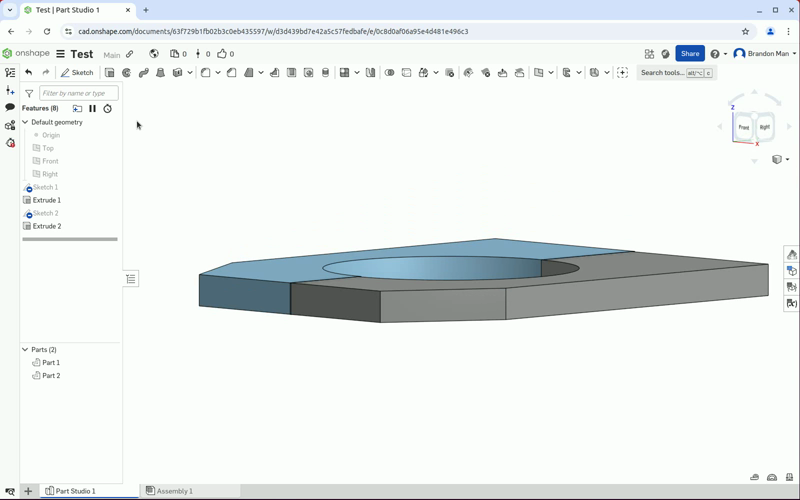
key(left, 3)
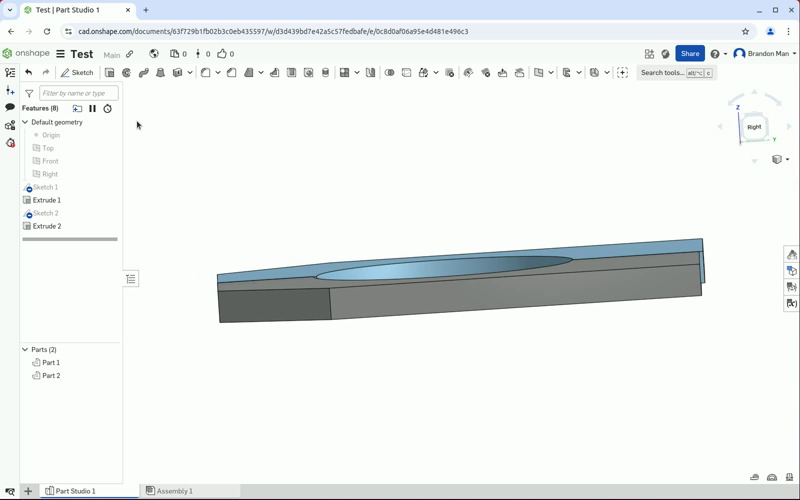
key(right, 3)
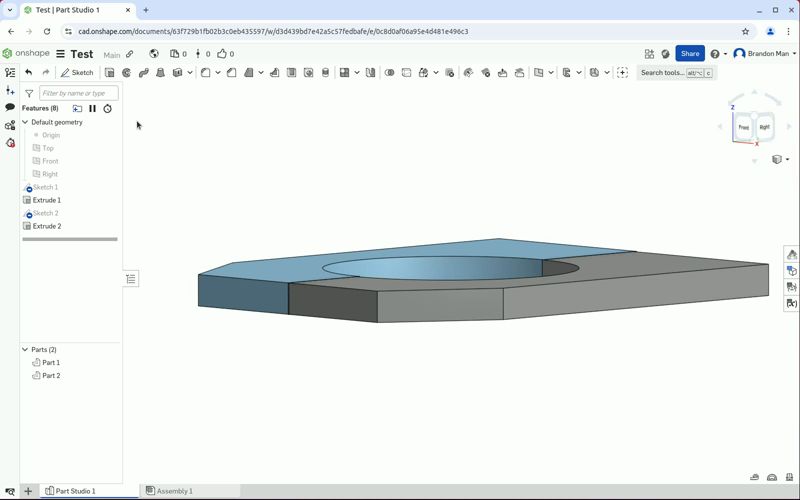
key(down, 3)
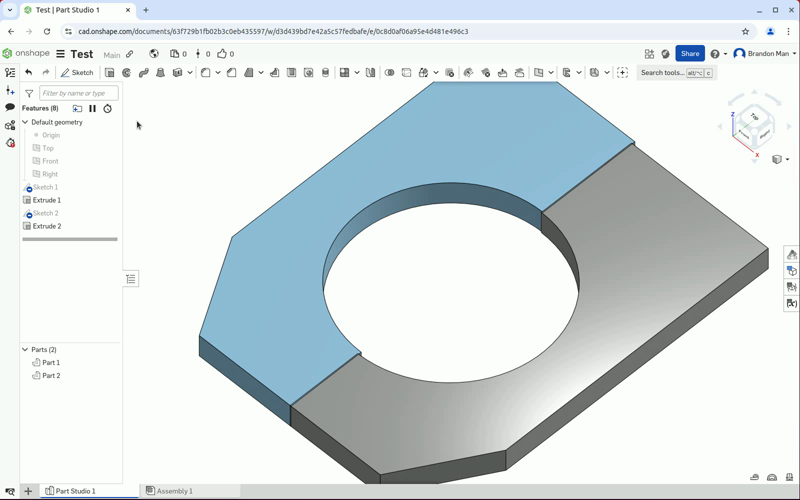
mouse_move(73, 189)
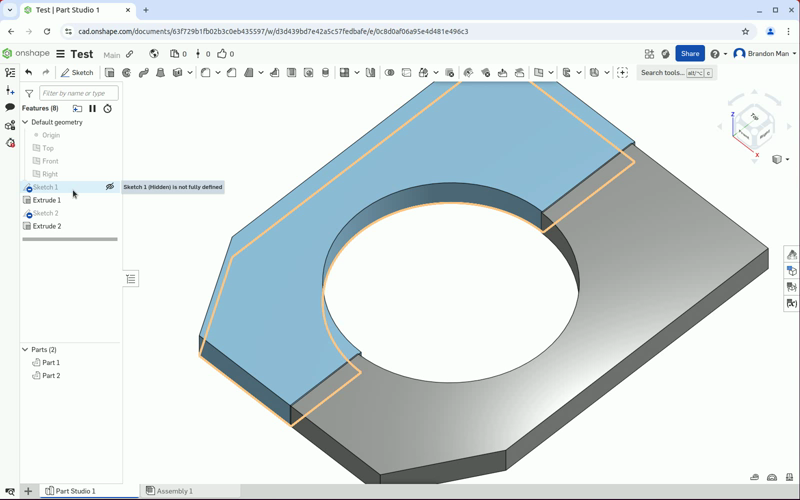
click(73, 189)